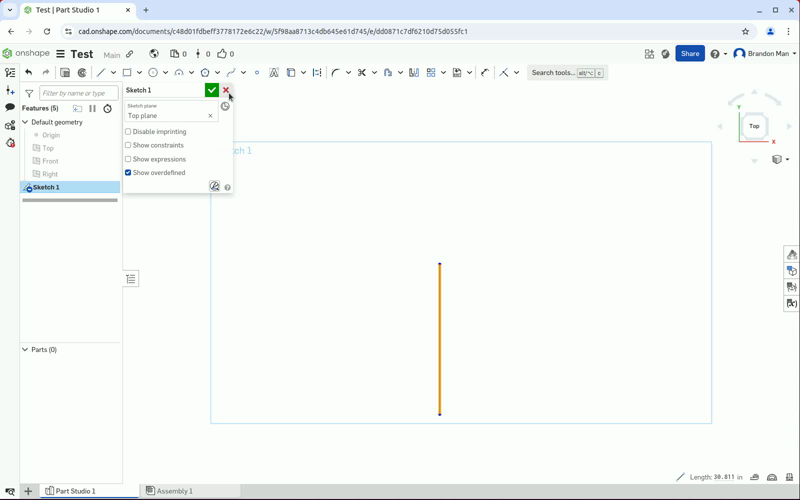
key(shift+h)
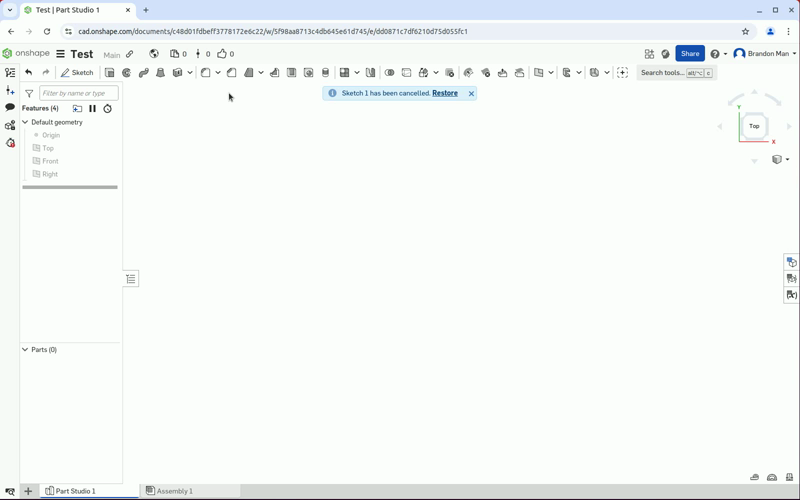
mouse_move(73, 352)
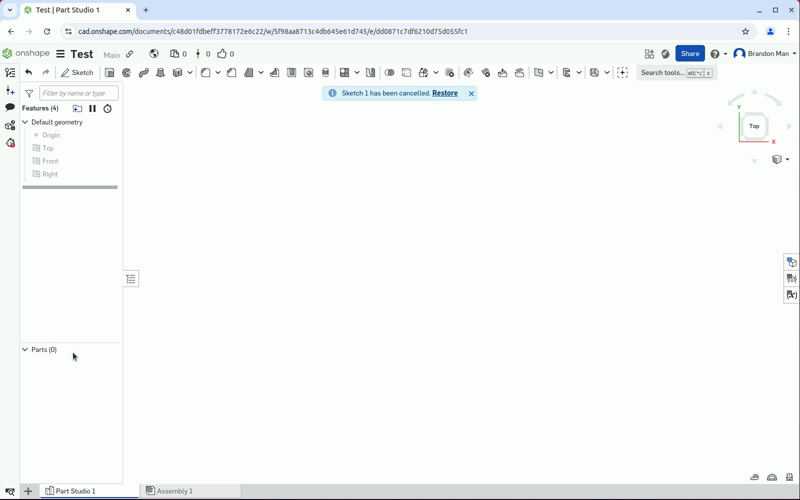
key(y)
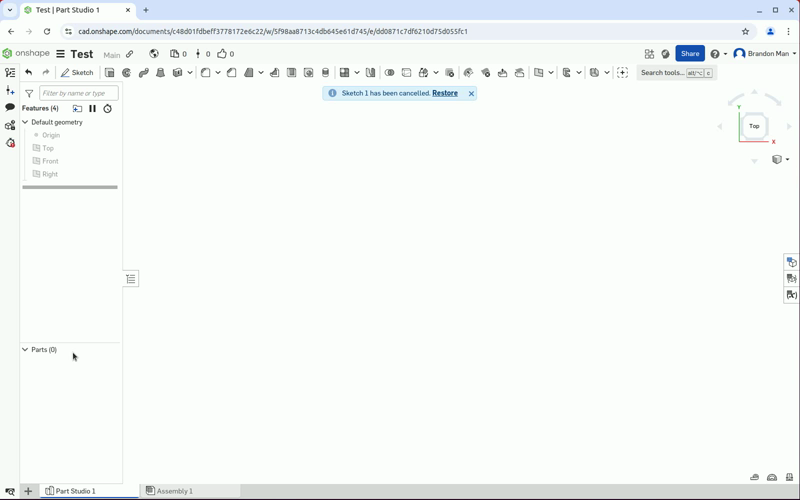
key(shift+p)
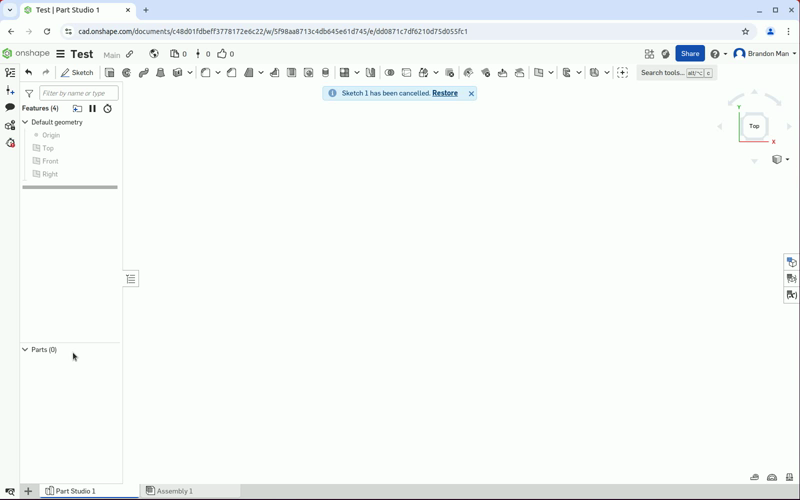
key(space)
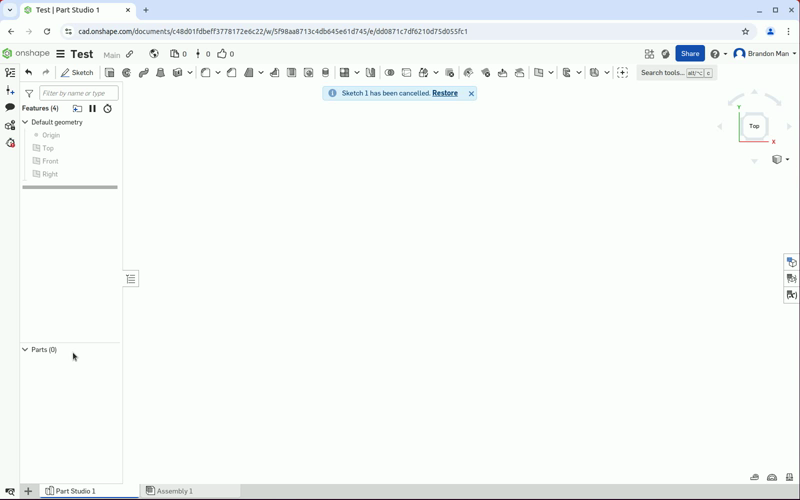
key_down(shift)
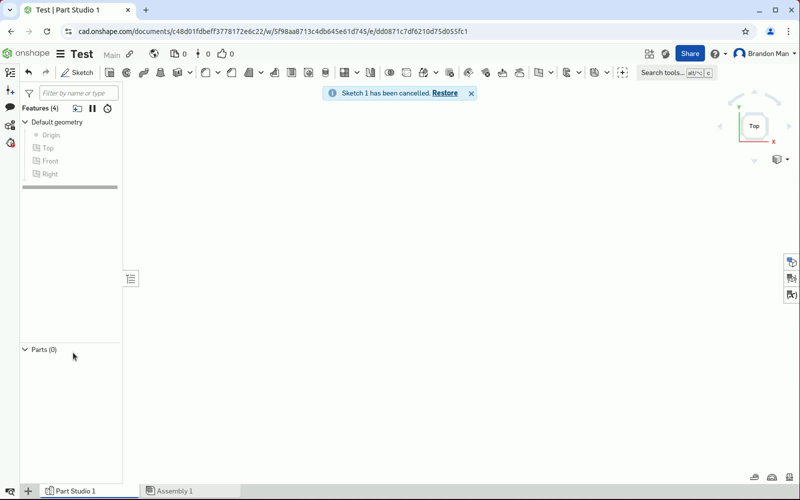
key(up)
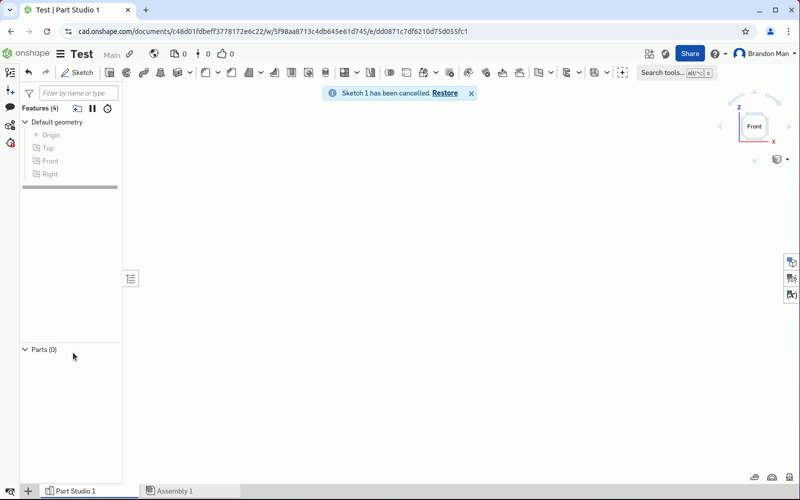
key_up(shift)
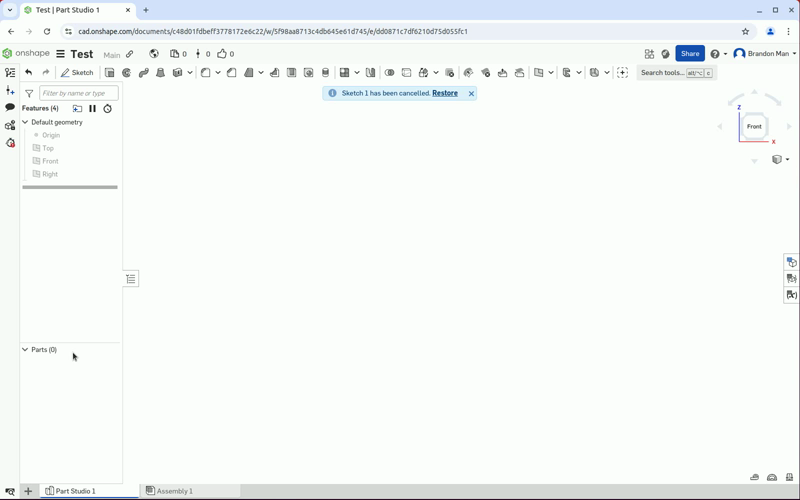
mouse_move(73, 352)
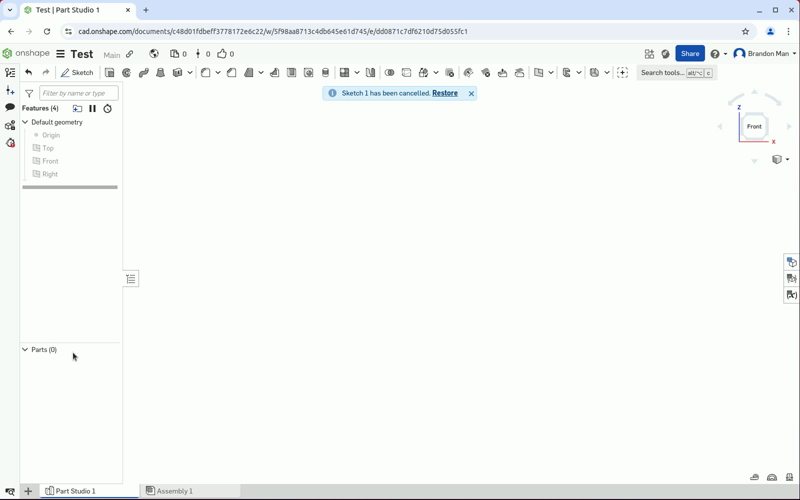
key(shift+y)
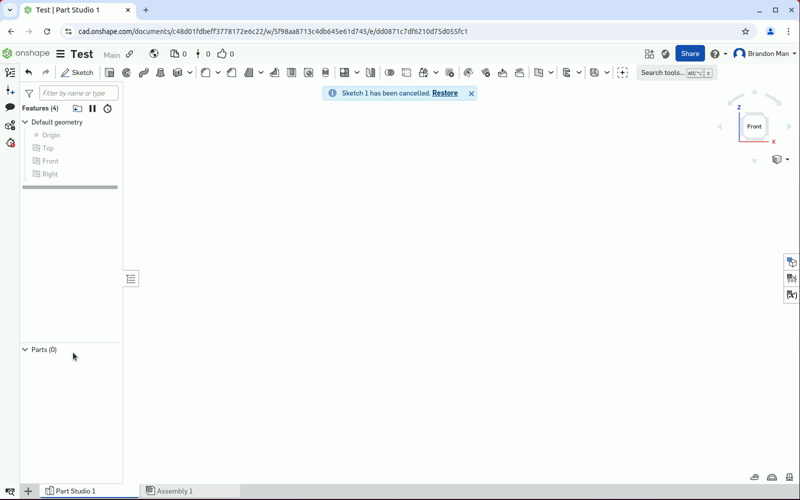
key(shift+s)
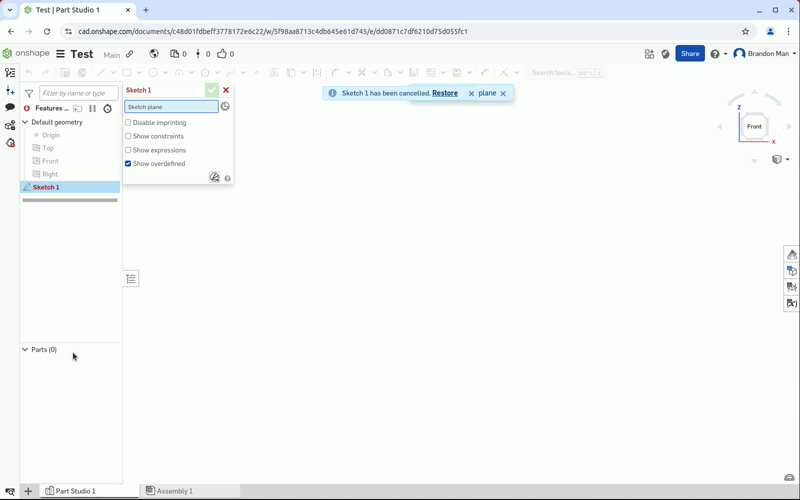
mouse_move(73, 163)
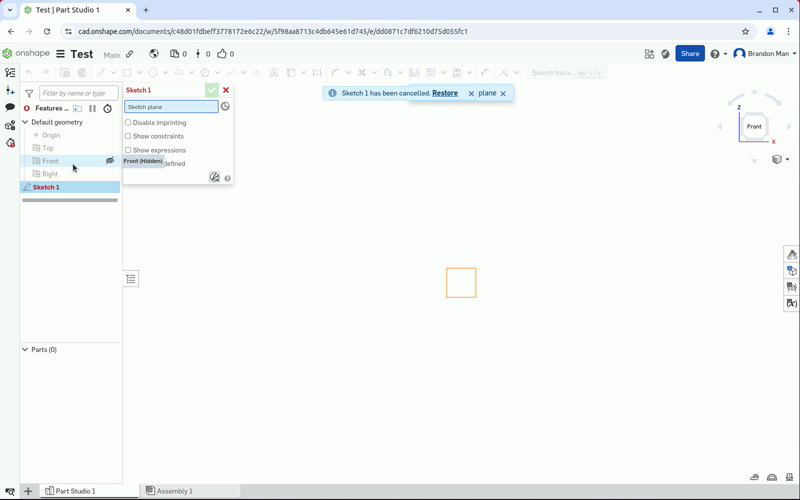
click(73, 163)
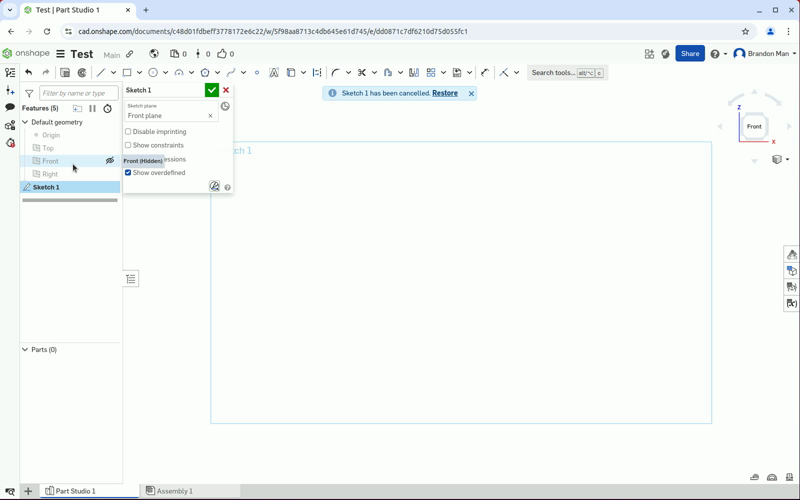
mouse_move(73, 352)
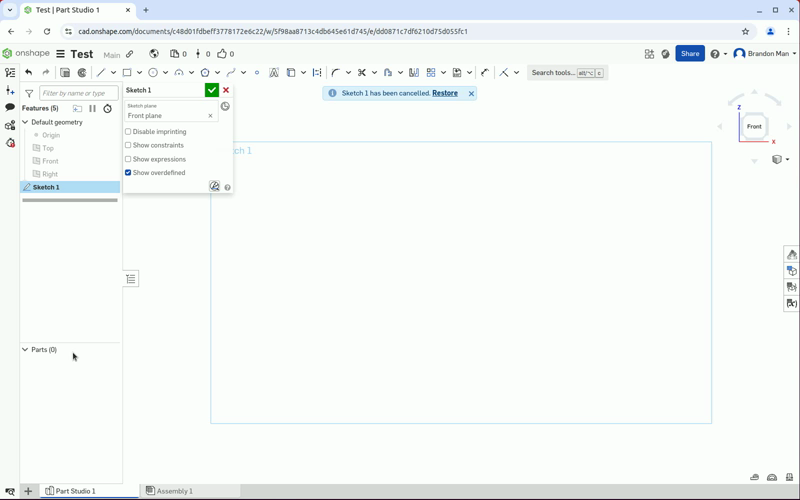
key(y)
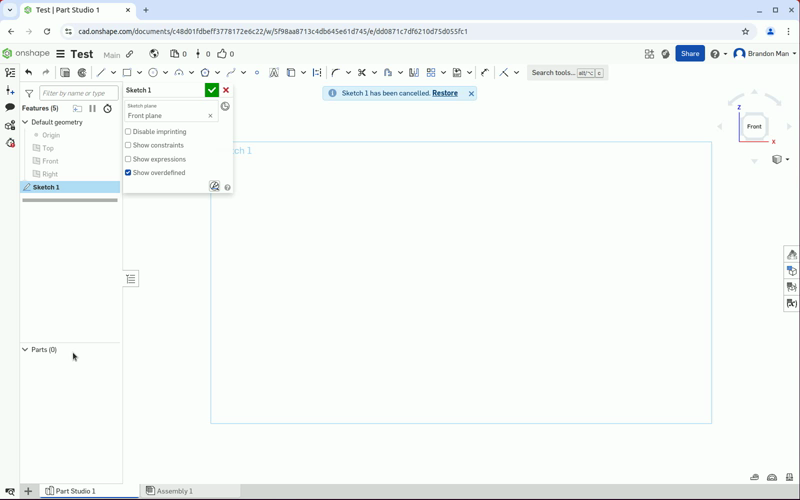
key(l)
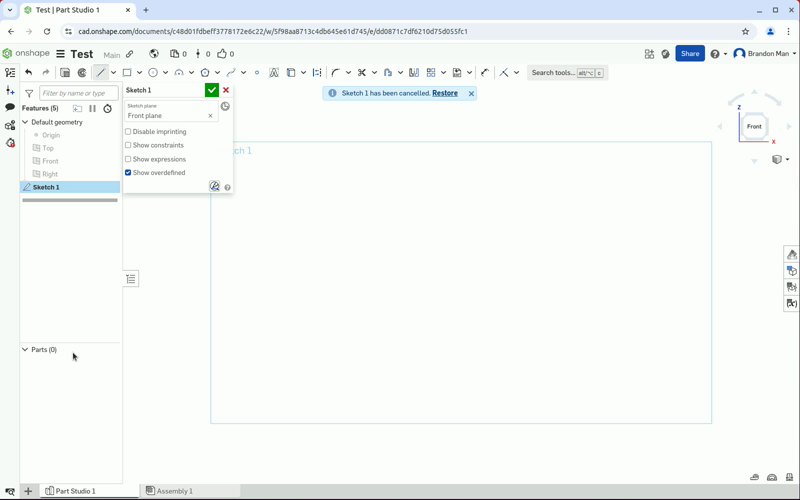
key_down(shift)
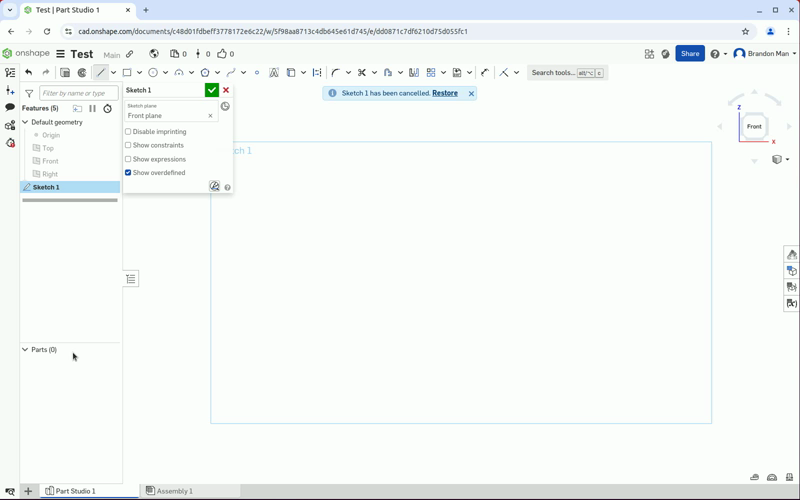
mouse_move(374, 395)
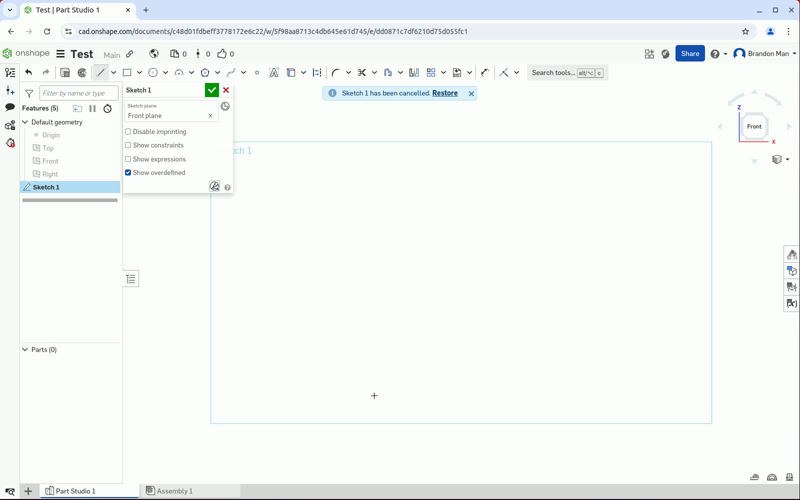
click(374, 395)
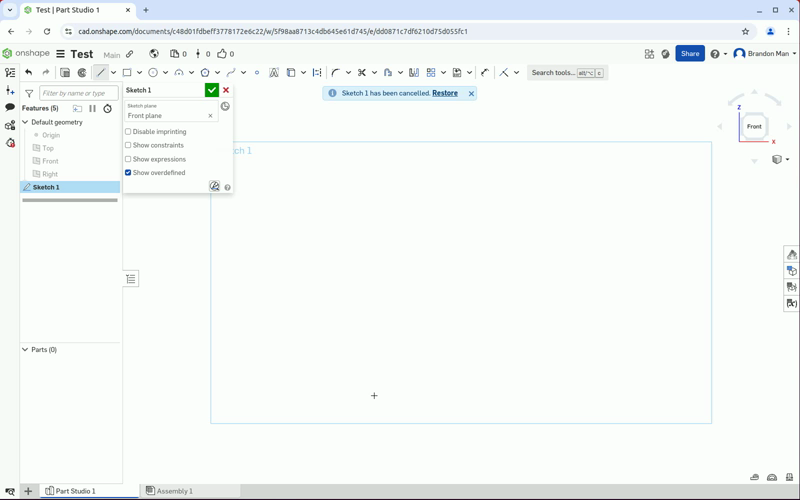
key_up(shift)
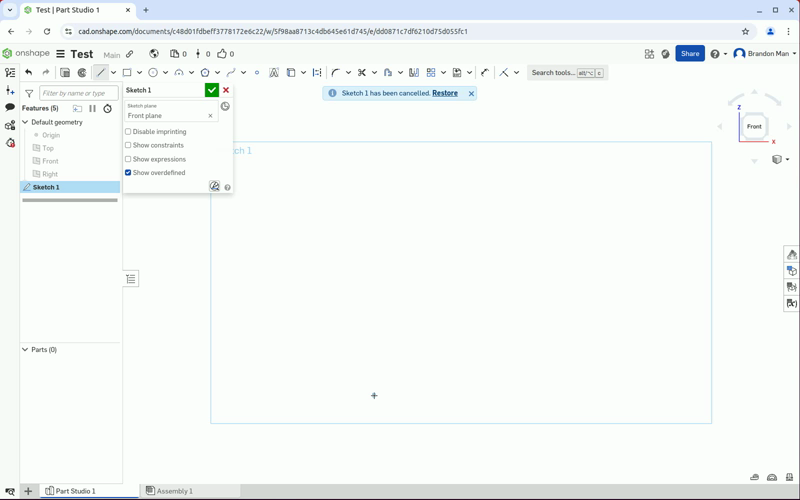
key_down(shift)
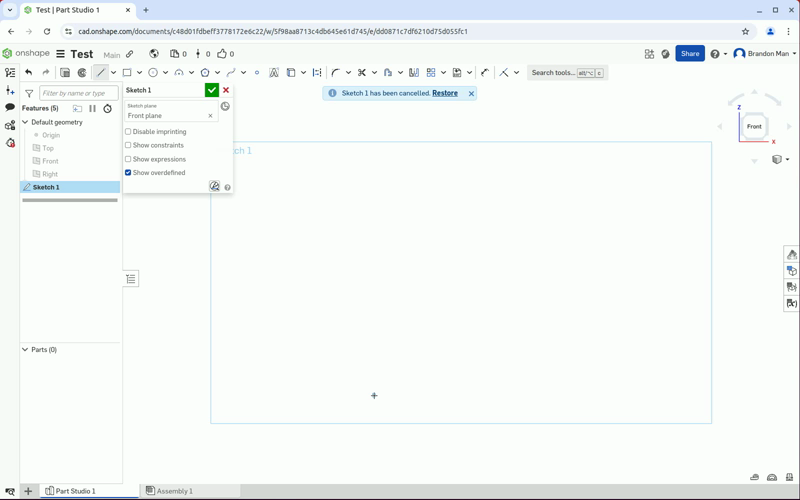
mouse_move(404, 395)
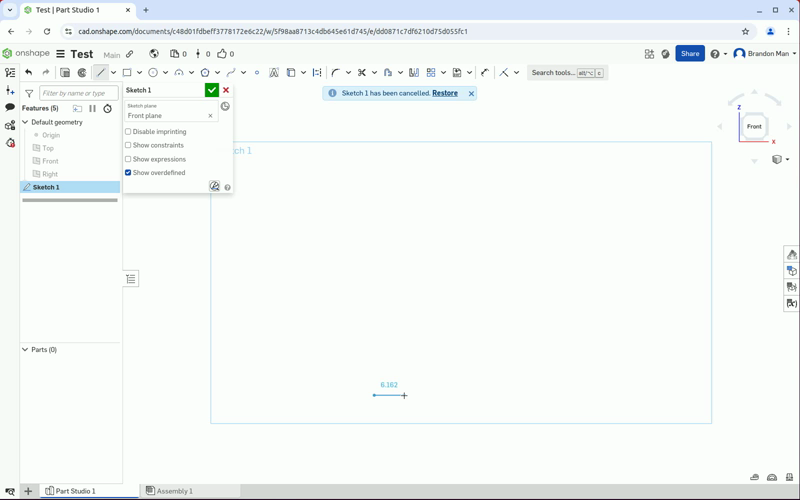
mouse_move(385, 395)
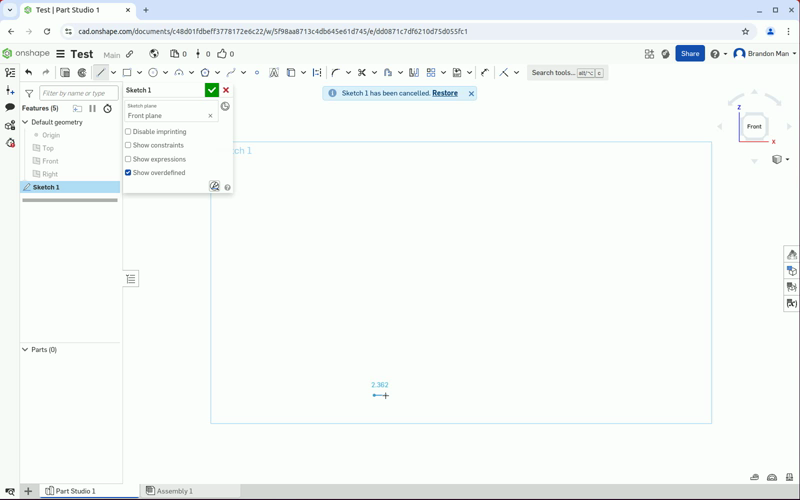
click(385, 395)
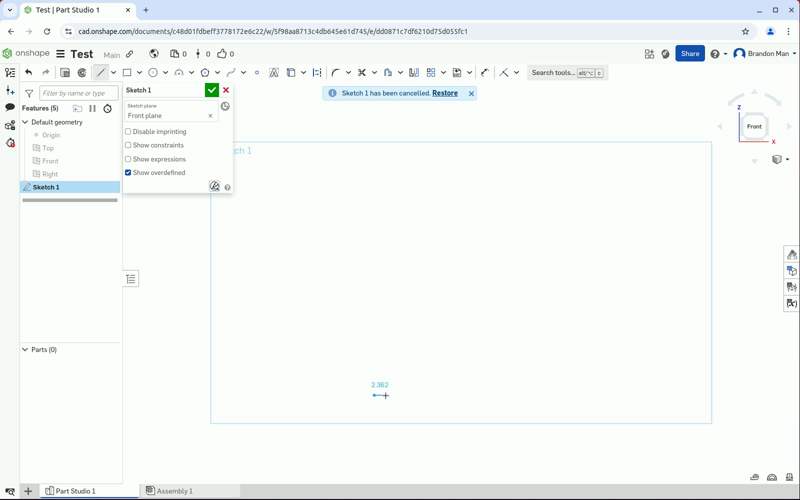
key_up(shift)
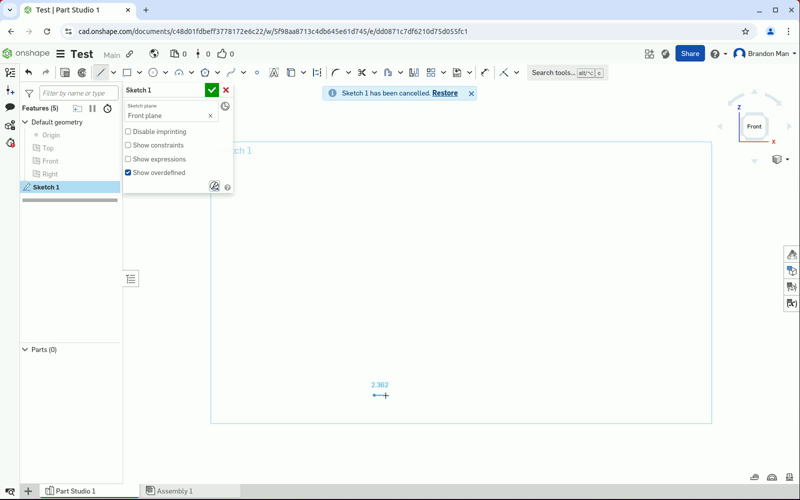
key_down(shift)
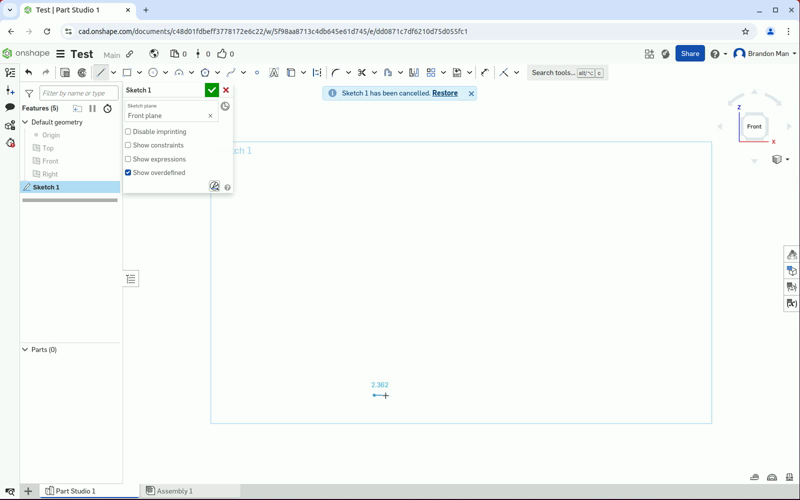
mouse_move(415, 395)
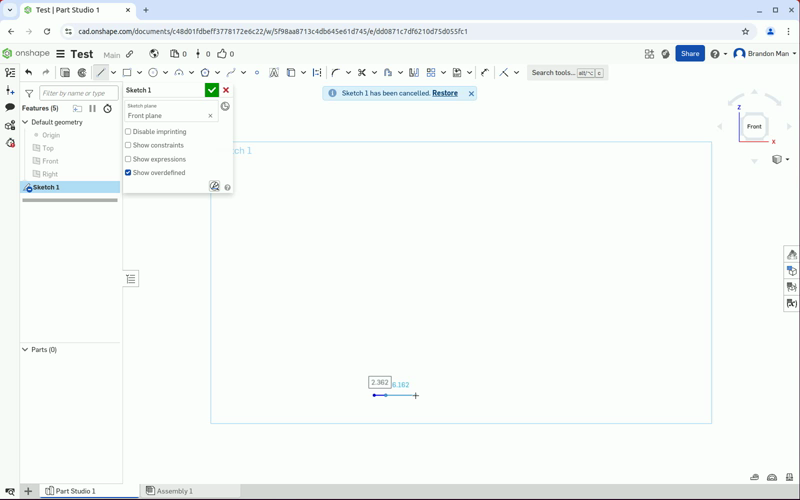
mouse_move(385, 383)
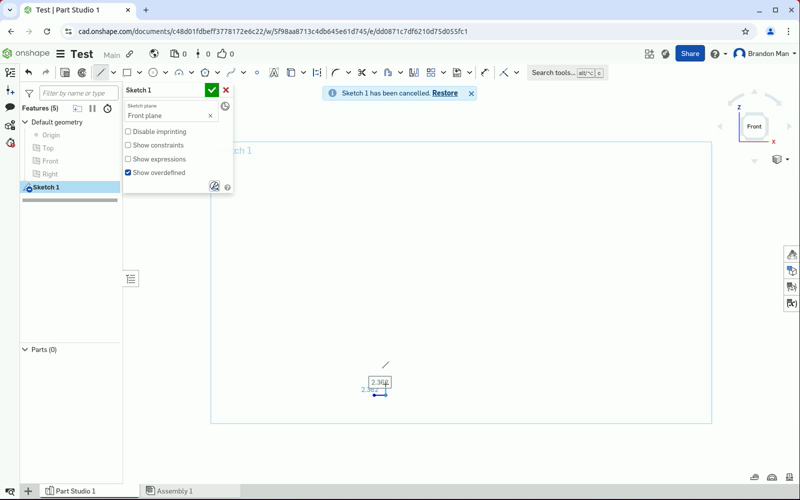
click(385, 383)
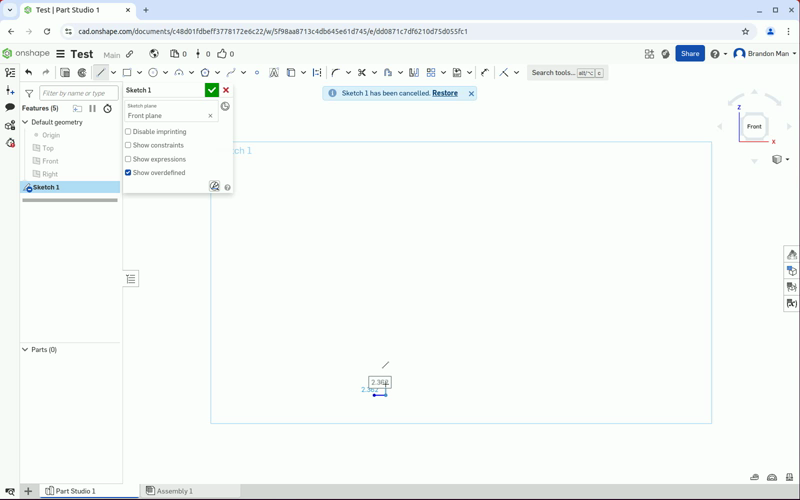
key_up(shift)
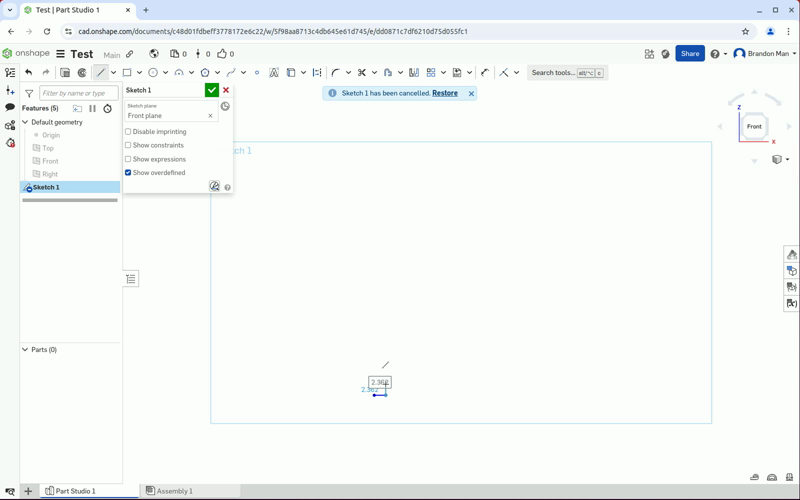
key_down(shift)
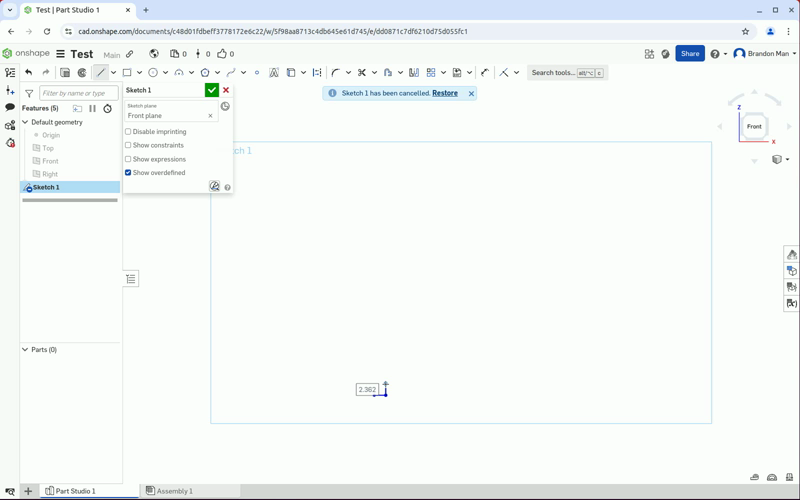
mouse_move(415, 383)
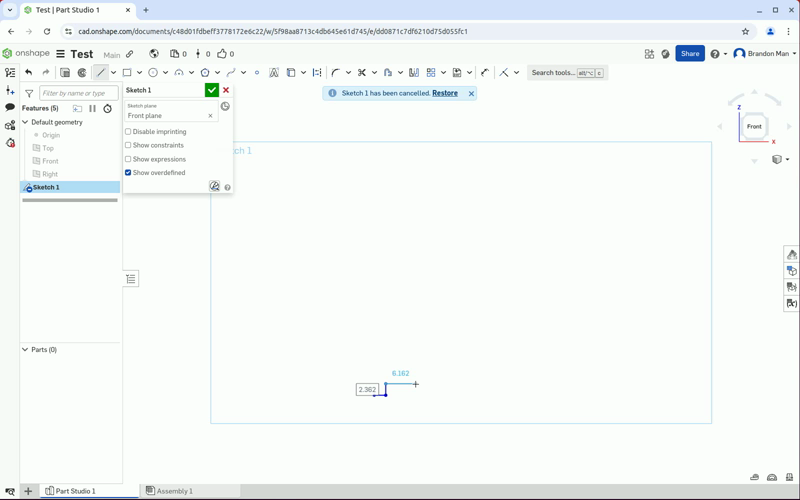
mouse_move(385, 324)
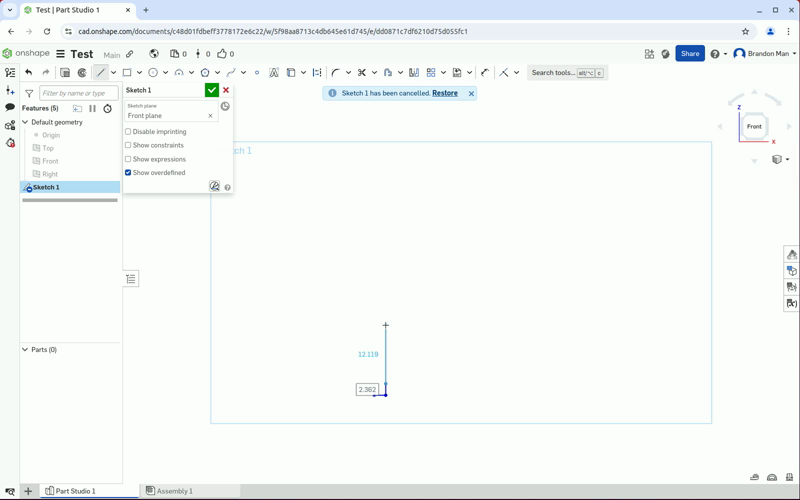
click(385, 324)
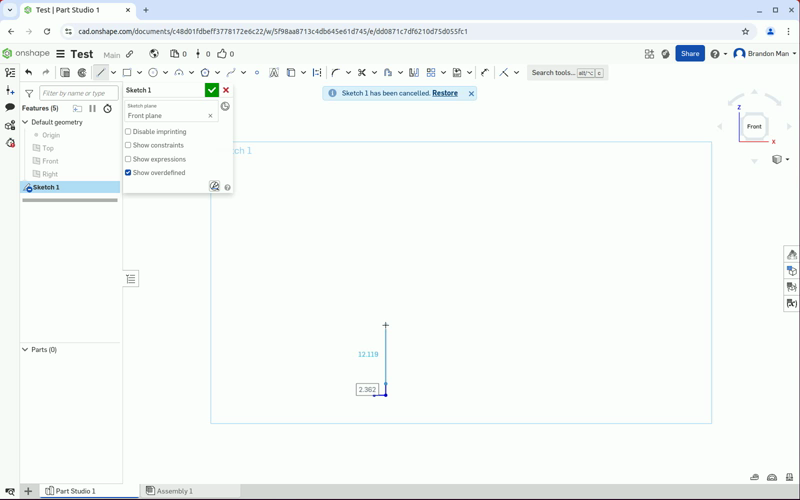
key_up(shift)
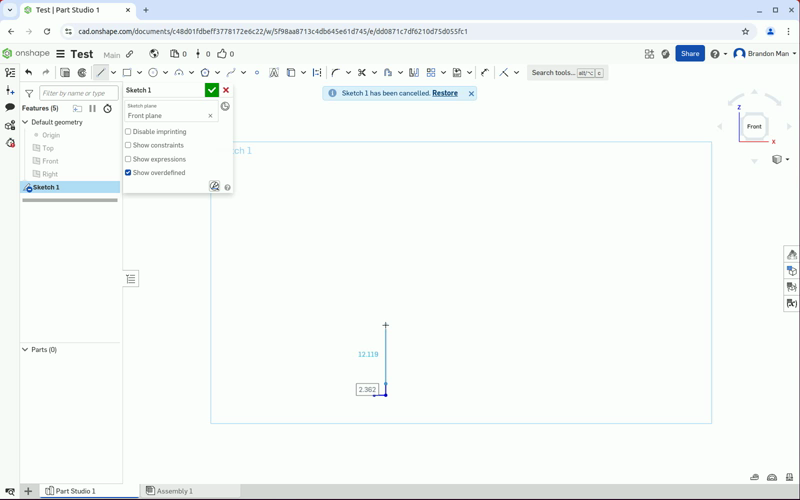
key_down(shift)
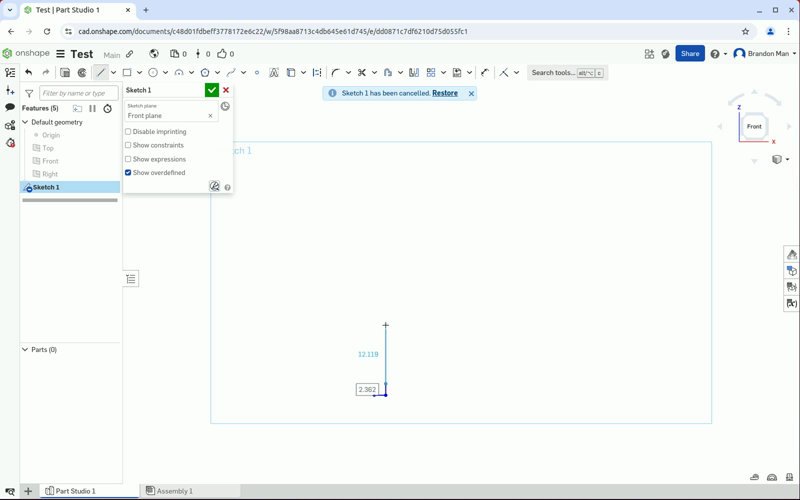
mouse_move(415, 324)
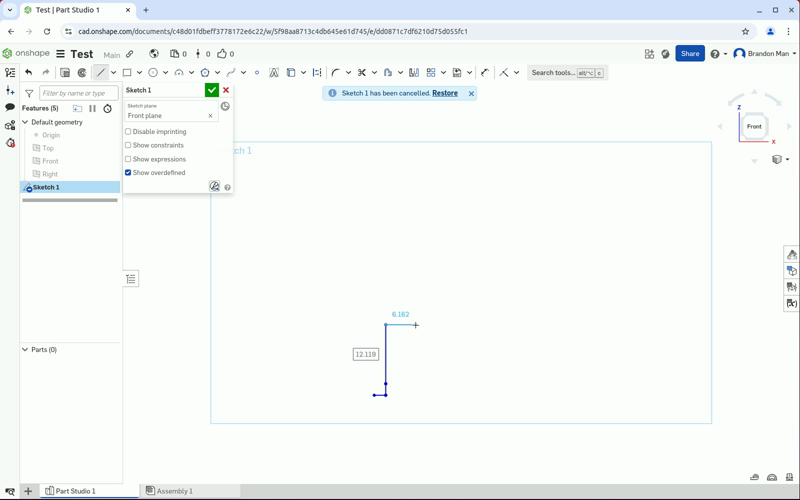
mouse_move(385, 312)
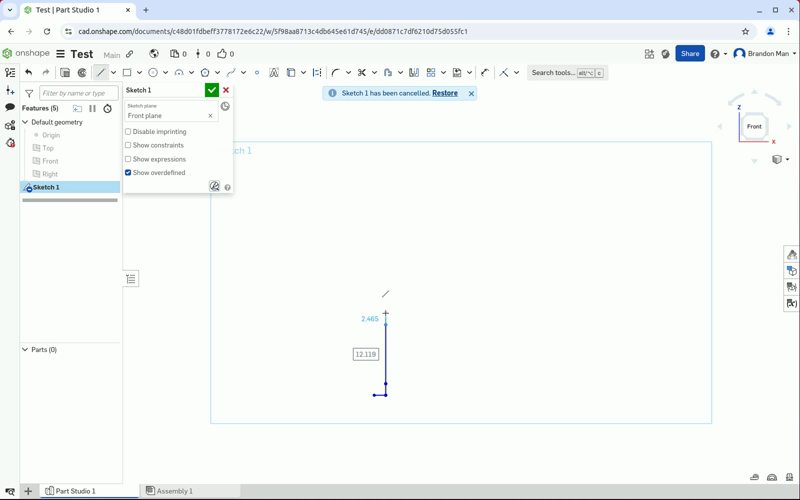
click(385, 312)
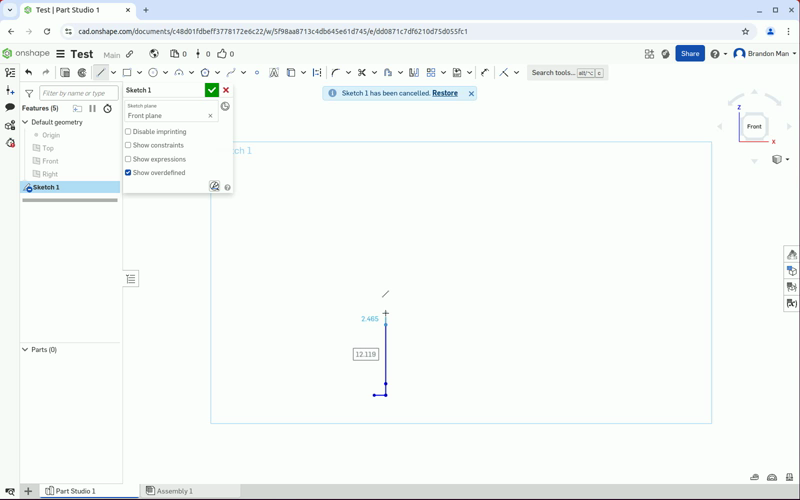
key_up(shift)
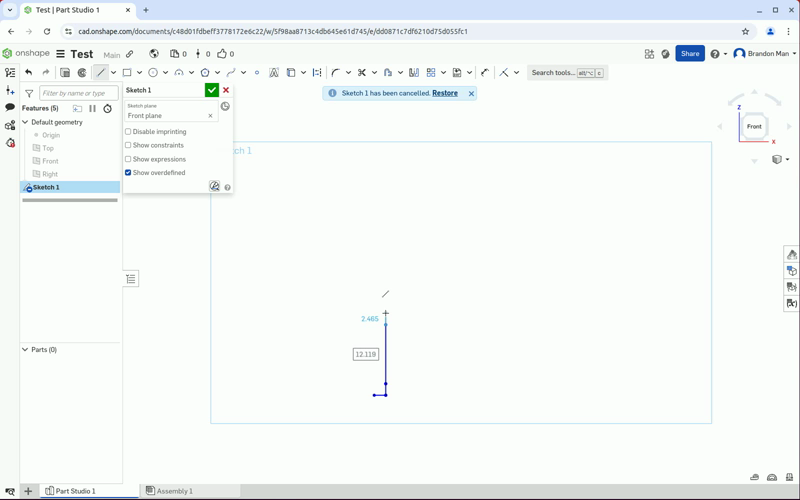
key_down(shift)
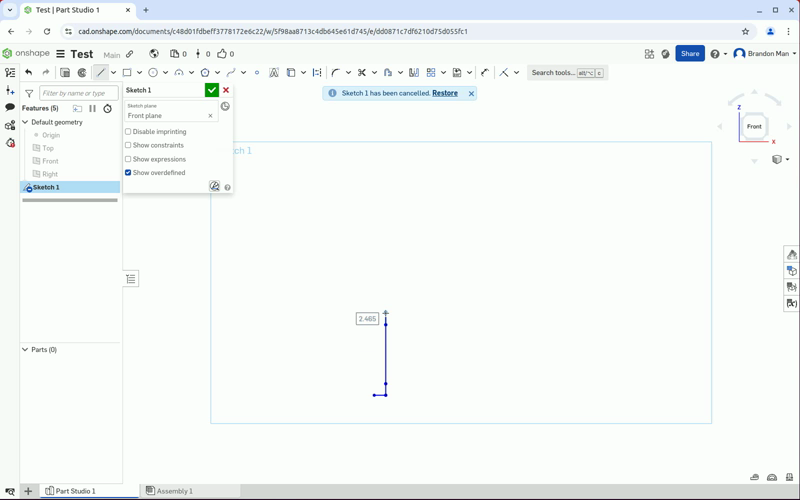
mouse_move(415, 312)
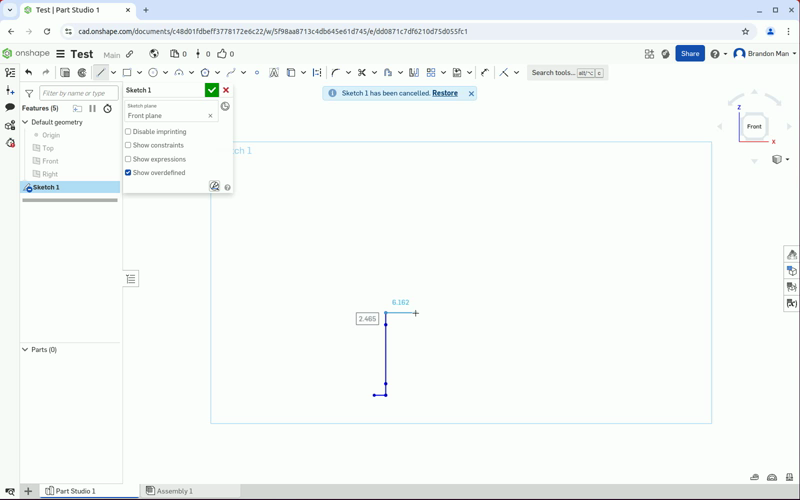
mouse_move(385, 254)
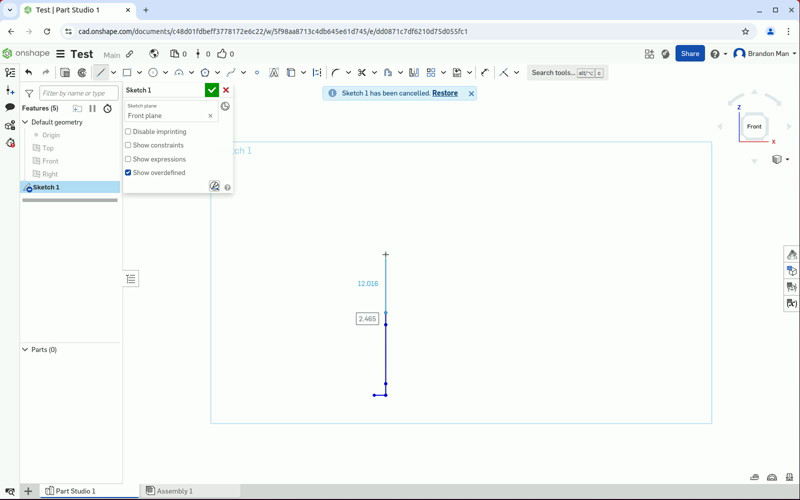
click(385, 254)
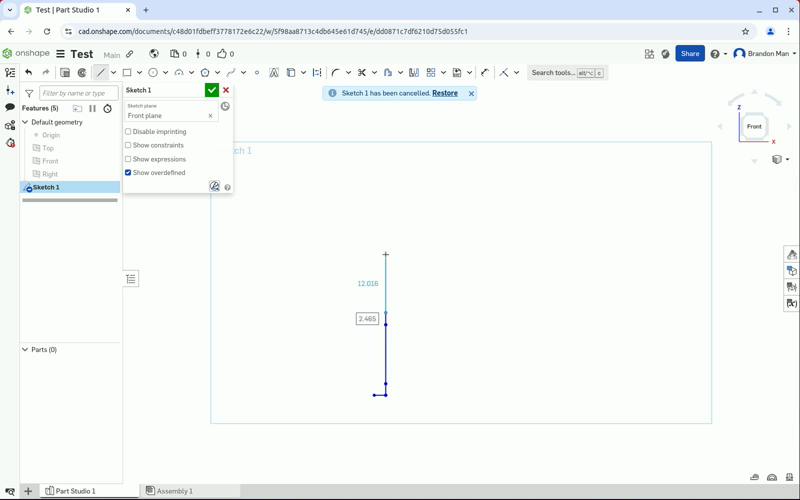
key_up(shift)
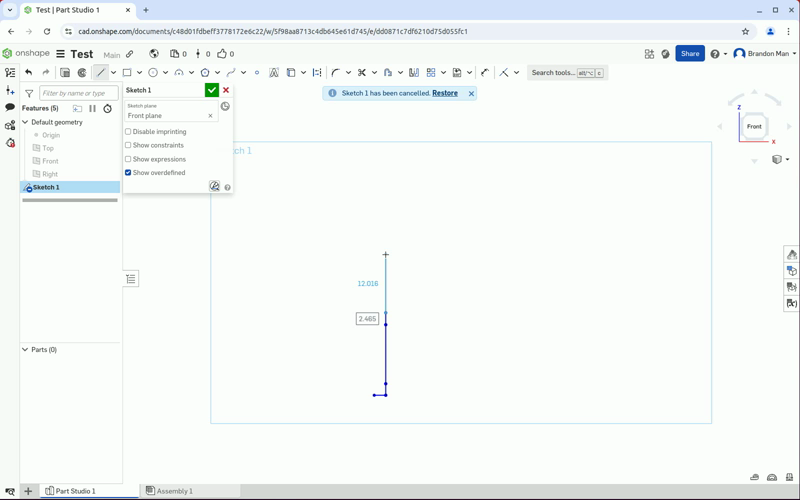
key_down(shift)
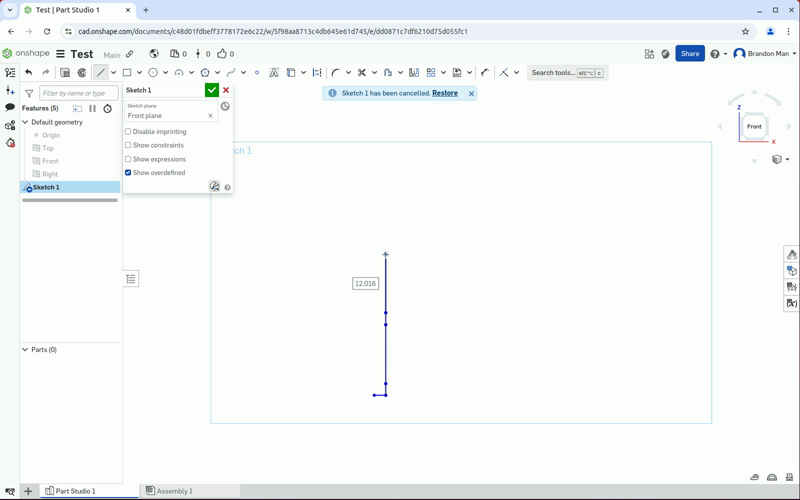
mouse_move(415, 254)
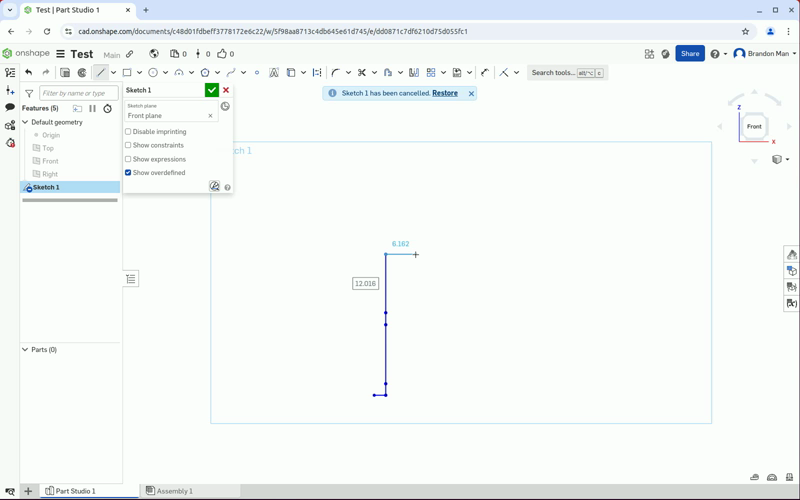
mouse_move(385, 242)
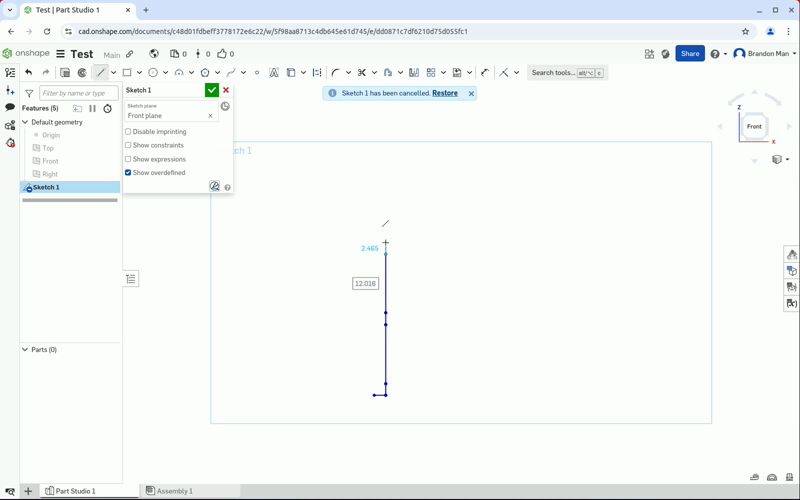
click(385, 242)
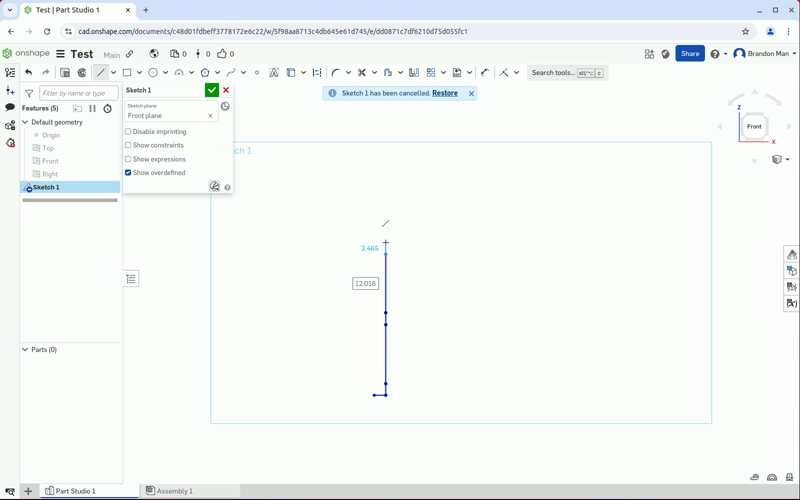
key_up(shift)
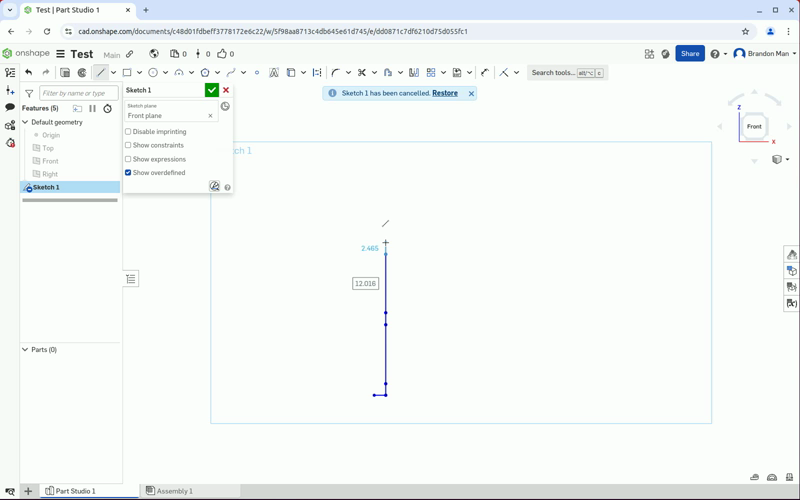
key_down(shift)
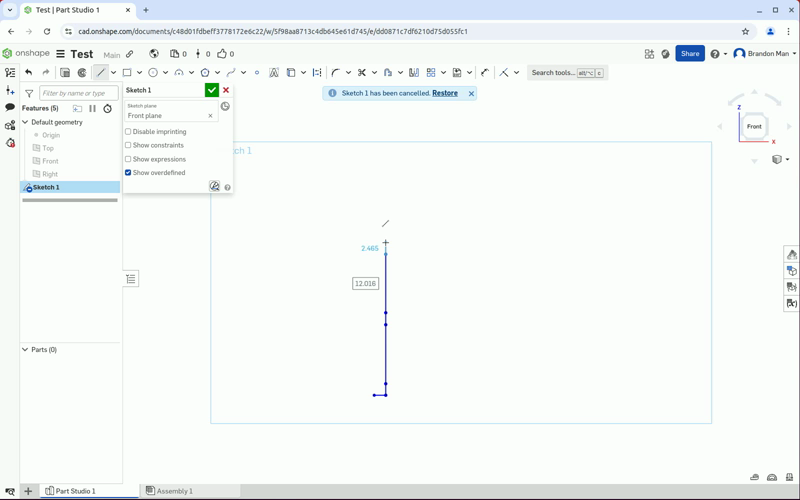
mouse_move(415, 242)
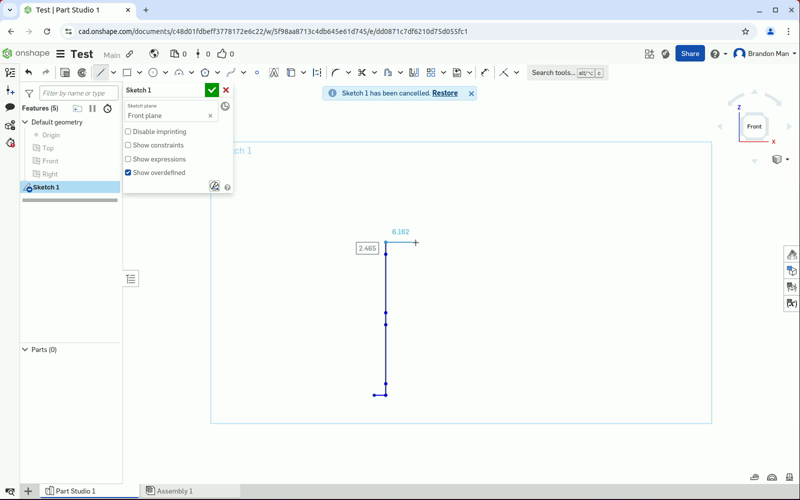
mouse_move(385, 183)
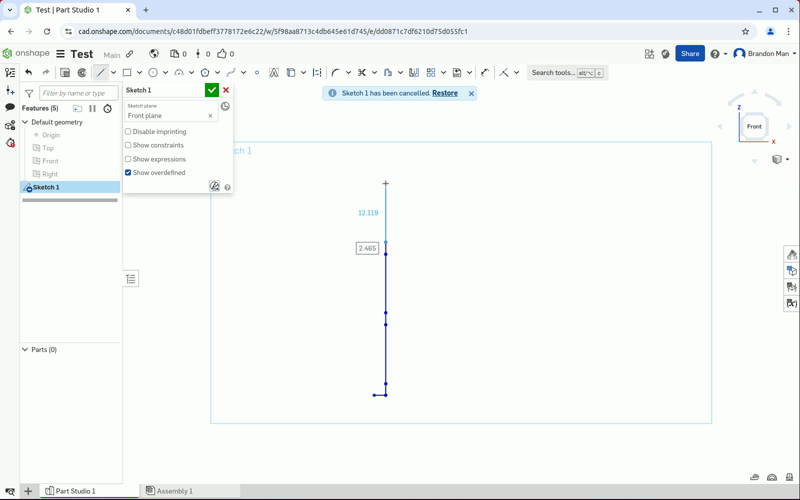
click(385, 183)
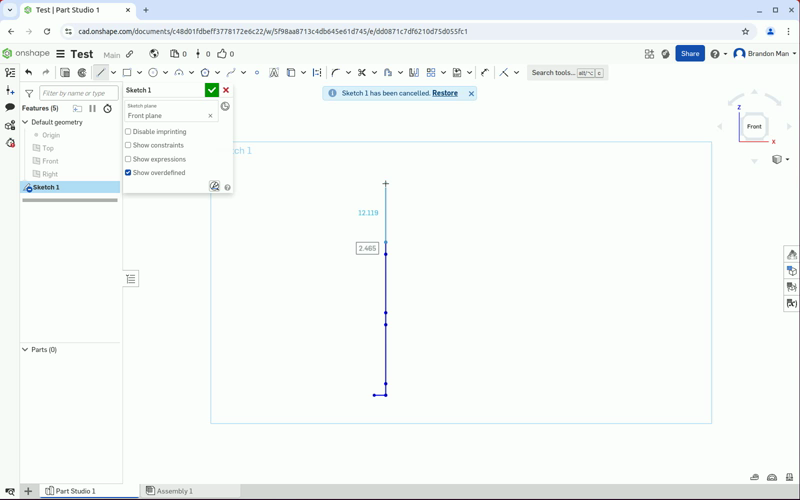
key_up(shift)
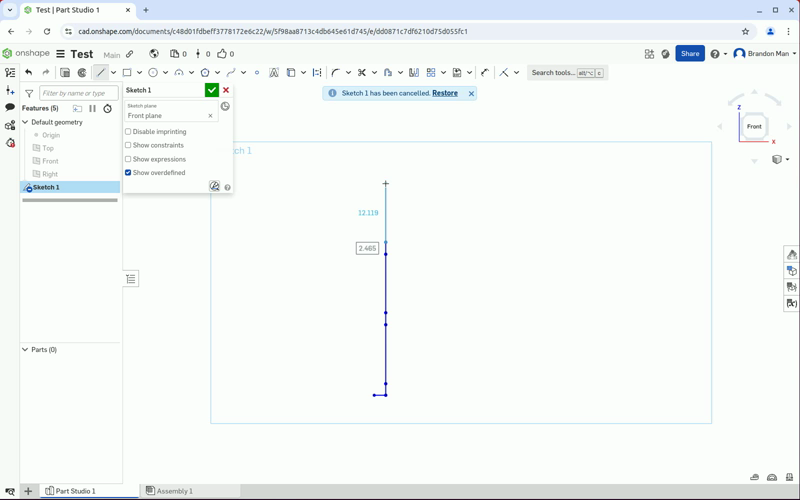
key_down(shift)
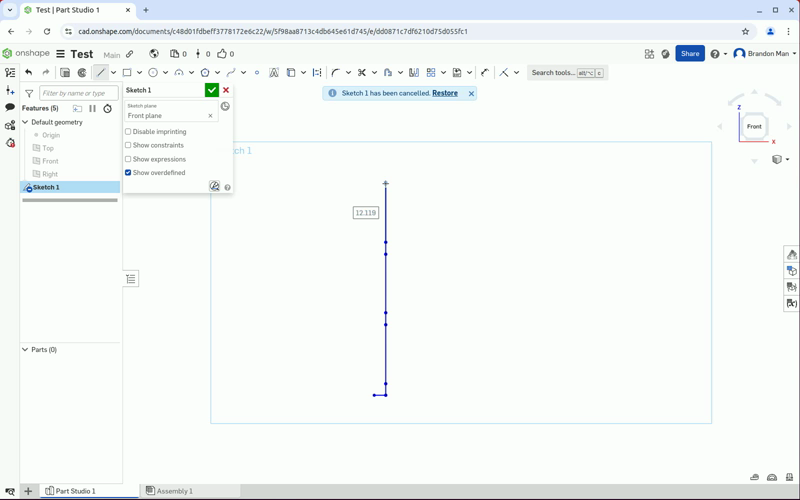
mouse_move(415, 183)
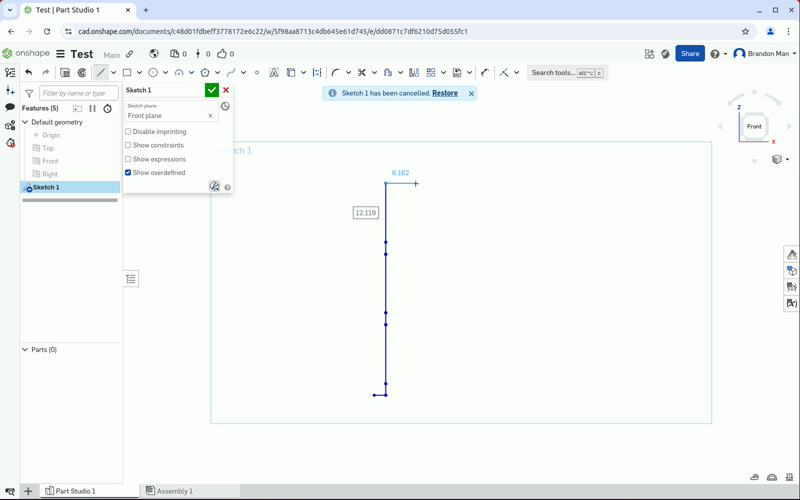
mouse_move(385, 171)
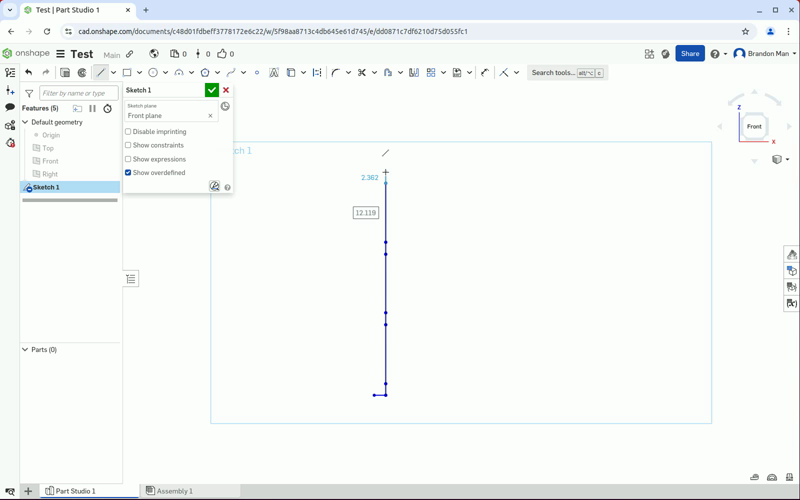
click(385, 171)
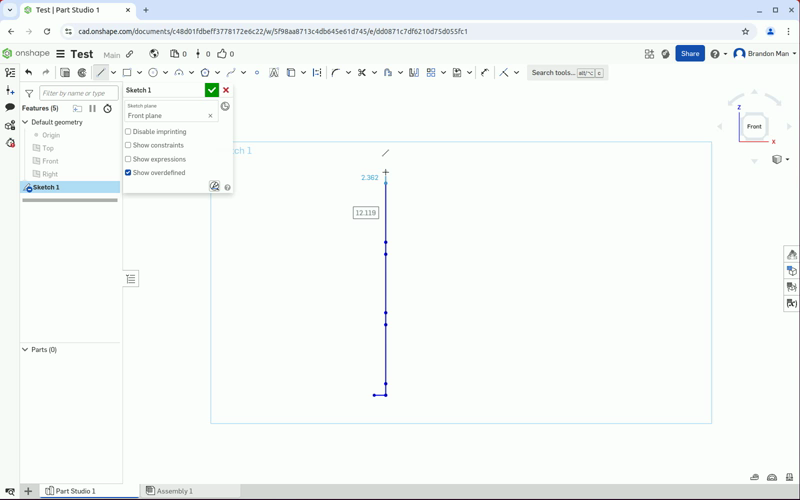
key_up(shift)
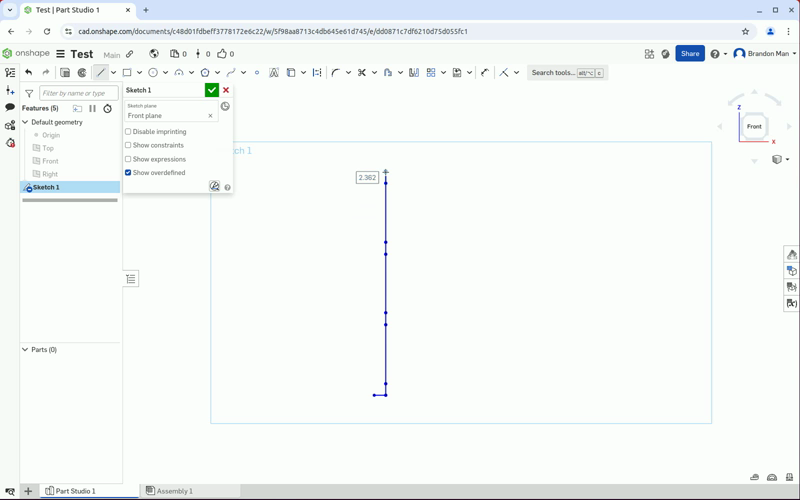
key_down(shift)
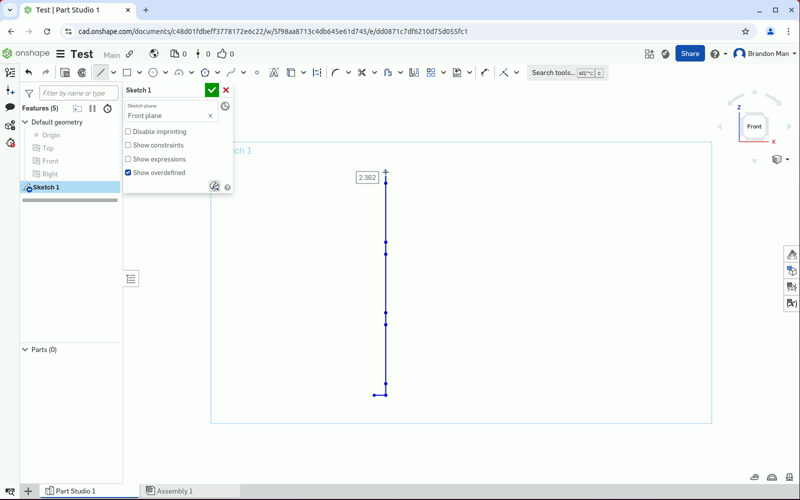
mouse_move(415, 171)
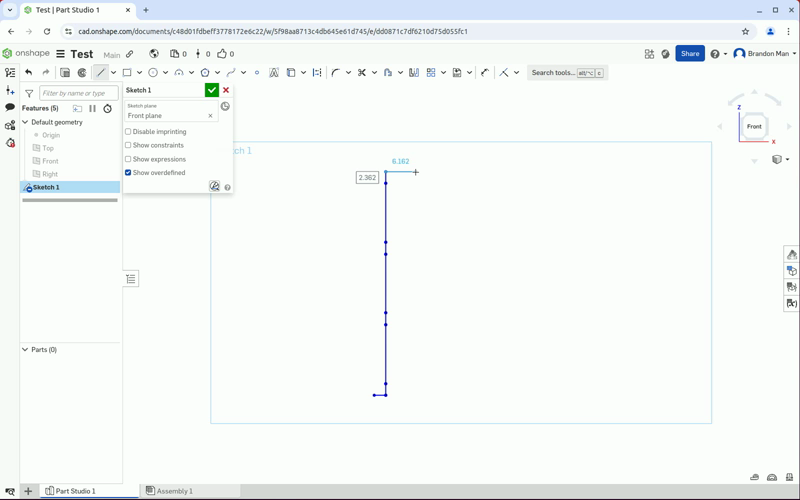
mouse_move(374, 171)
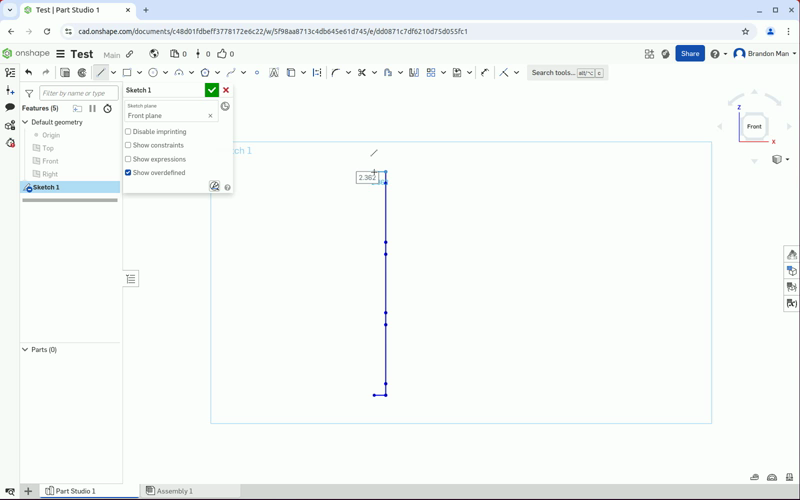
click(374, 171)
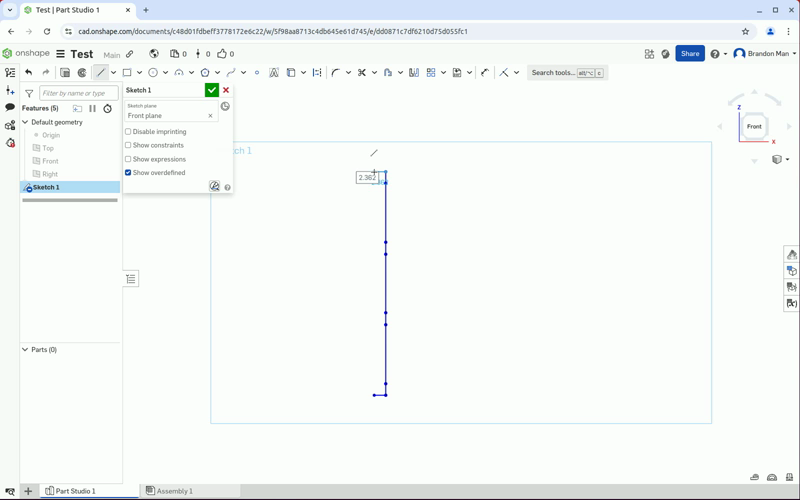
key_up(shift)
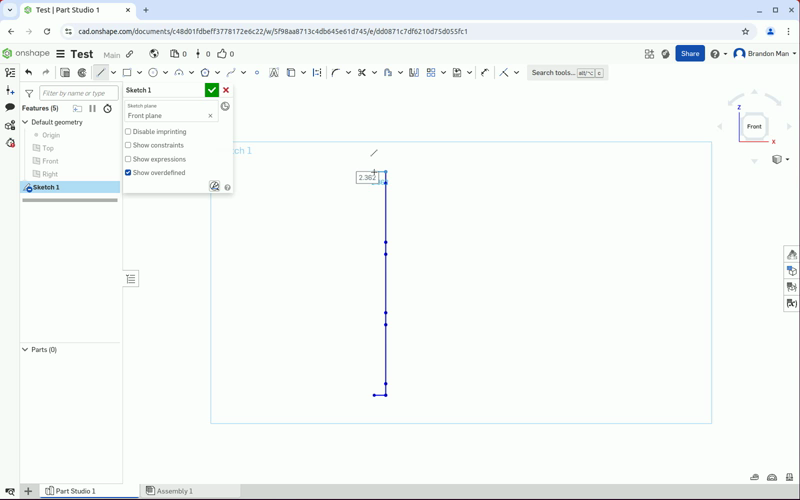
key_down(shift)
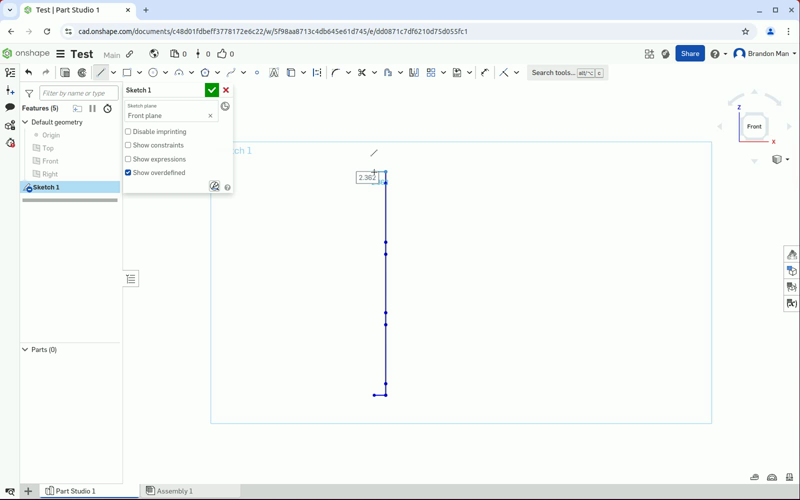
mouse_move(374, 395)
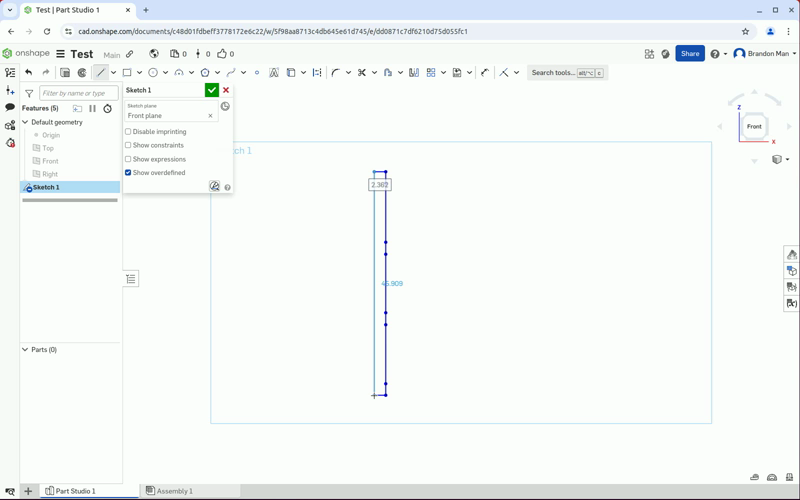
key_up(shift)
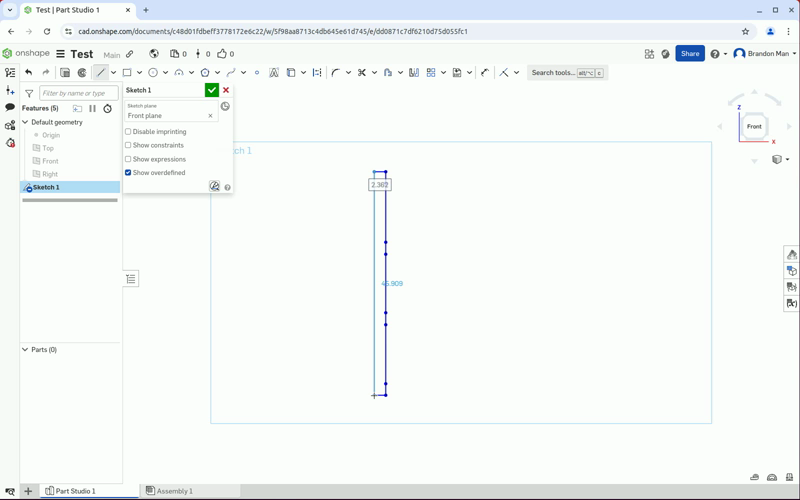
click(374, 395)
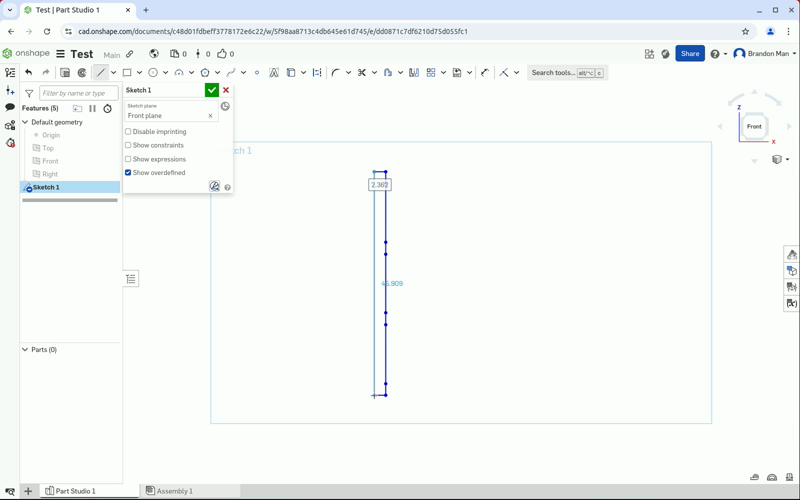
key(esc)
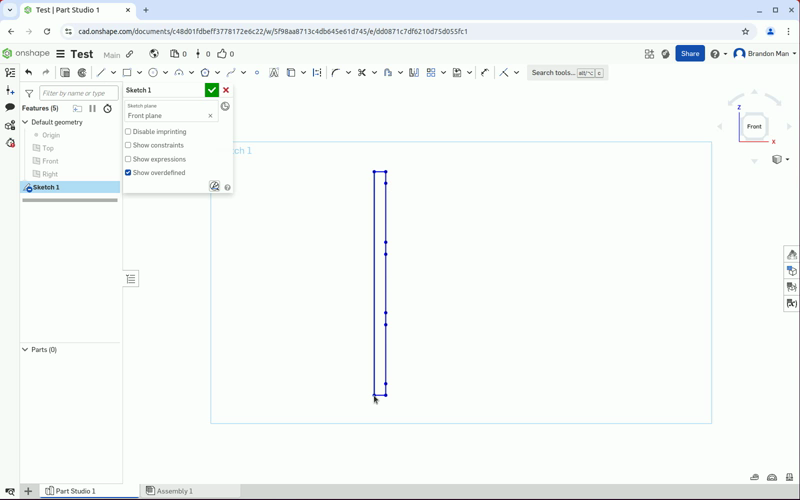
mouse_move(376, 351)
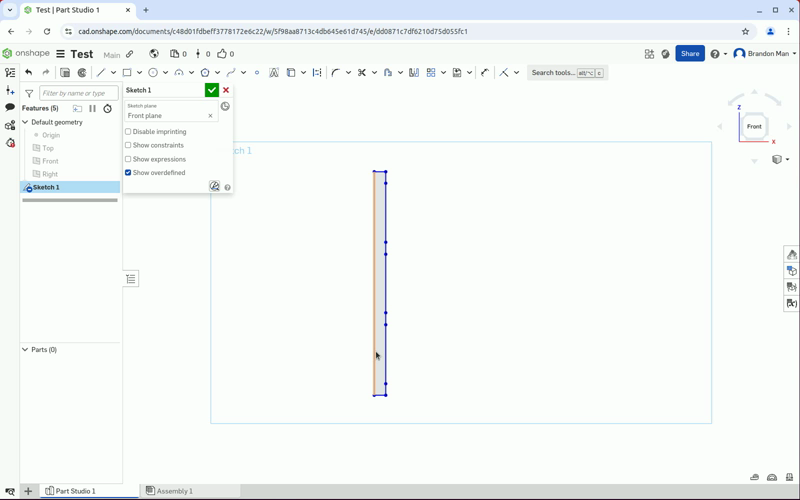
click(376, 351)
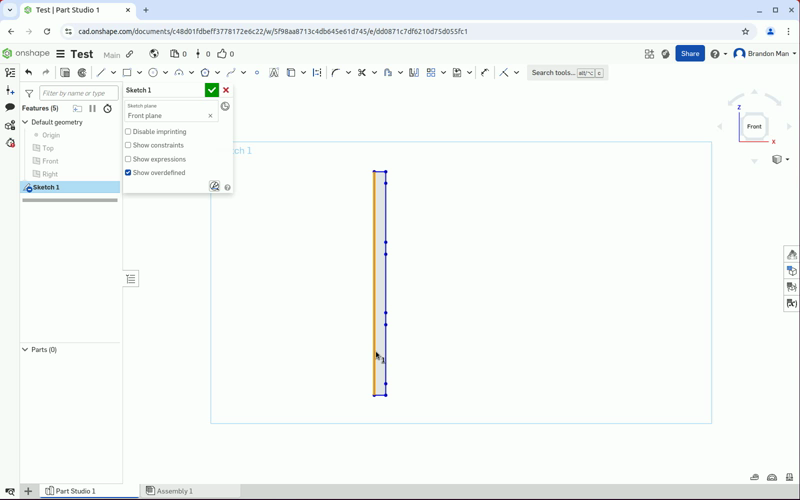
mouse_move(73, 352)
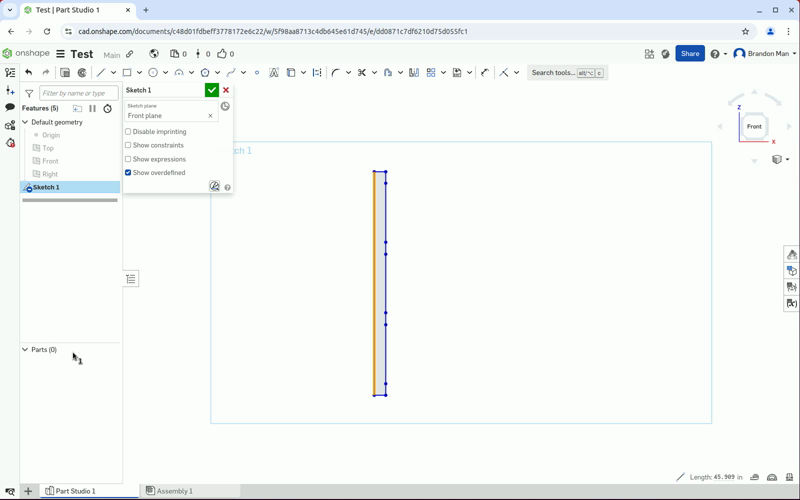
key(shift+y)
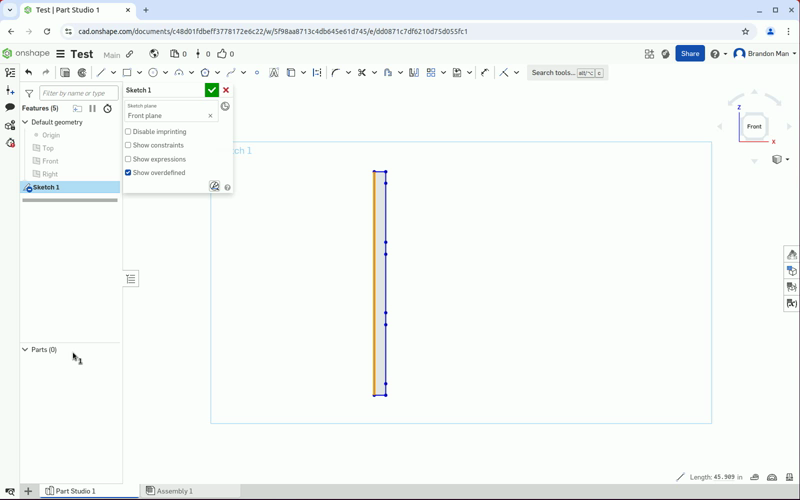
key(shift+e)
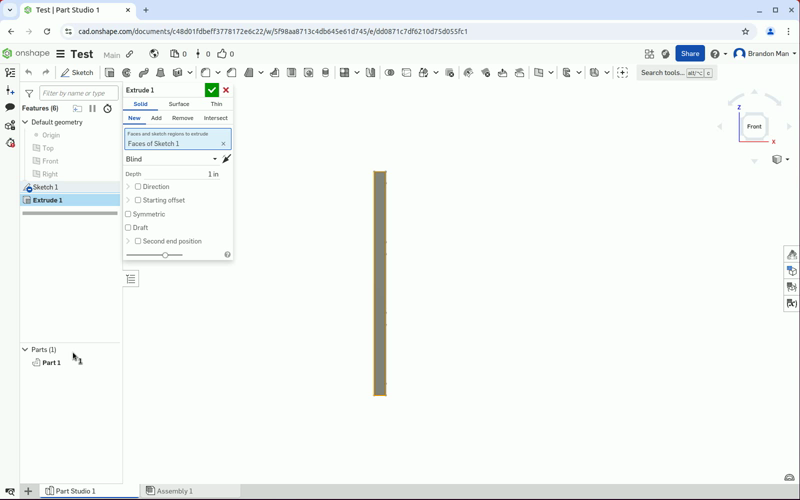
mouse_move(143, 106)
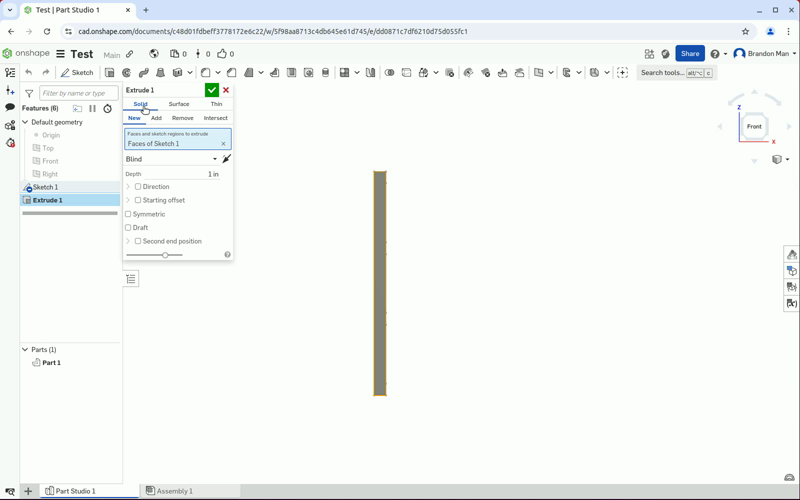
click(143, 106)
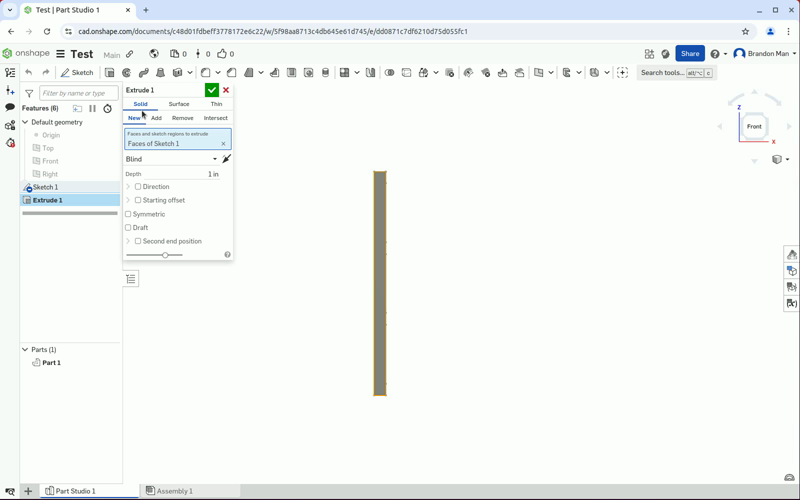
mouse_move(137, 120)
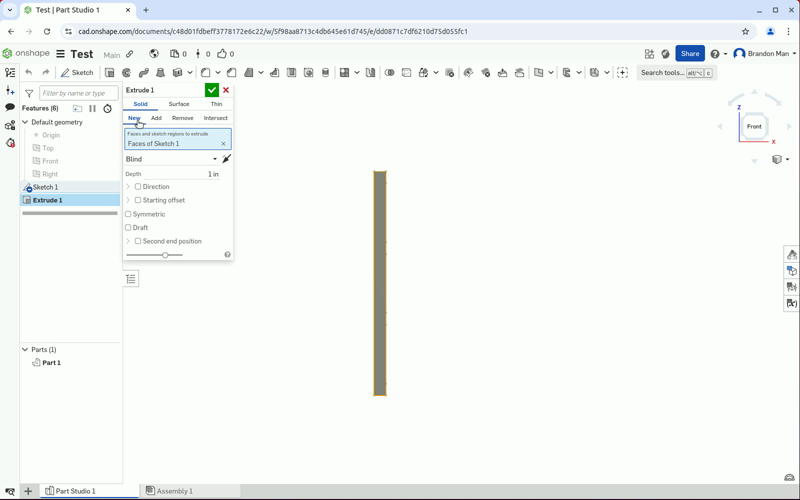
click(137, 120)
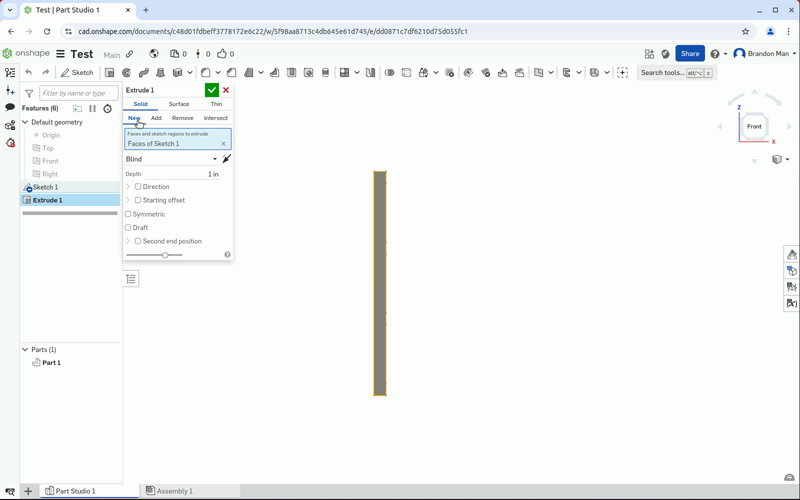
key(tab, 4)
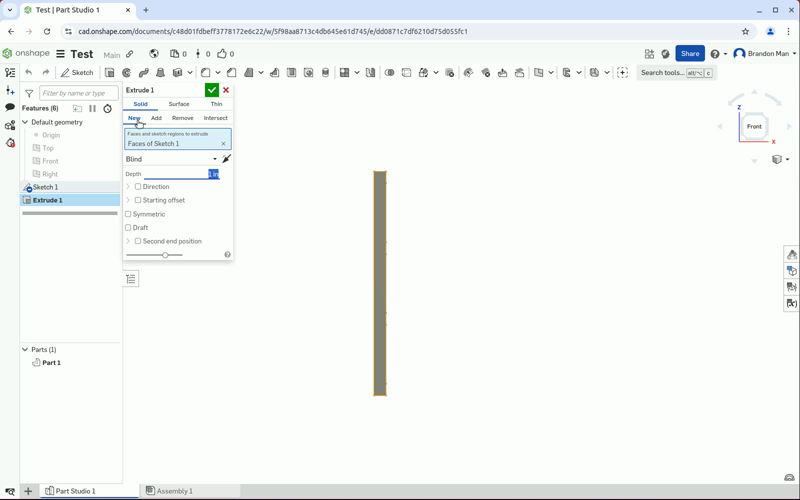
text(2.166)
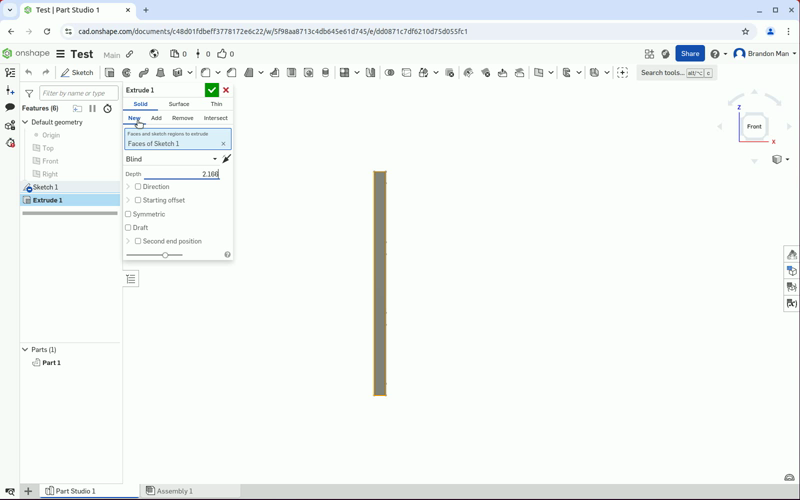
key(enter)
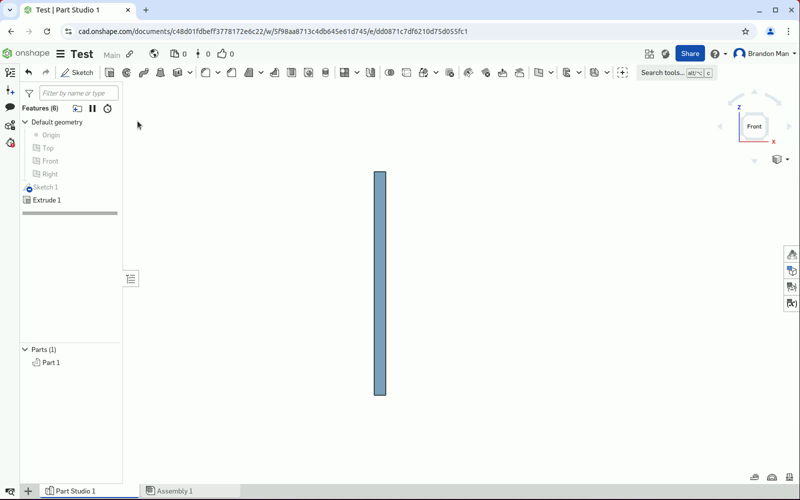
key(shift+h)
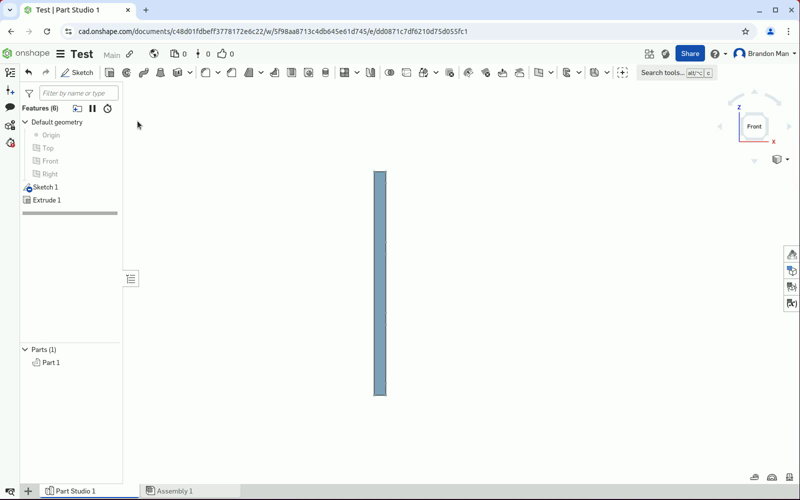
key(shift+h)
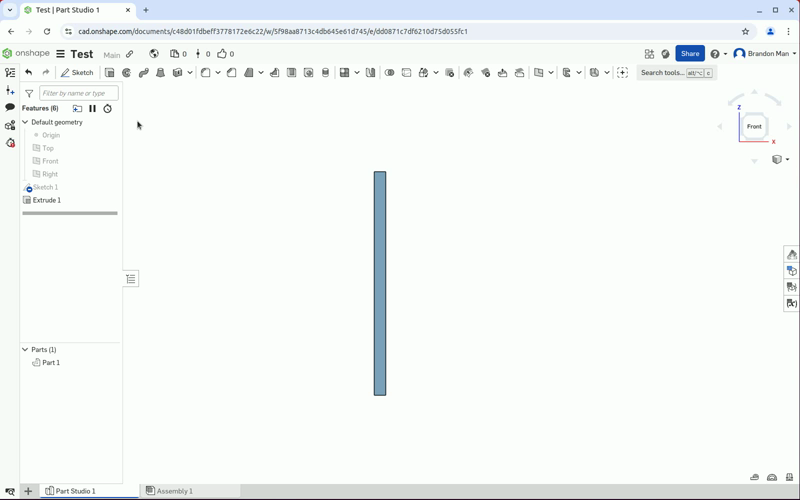
mouse_move(73, 189)
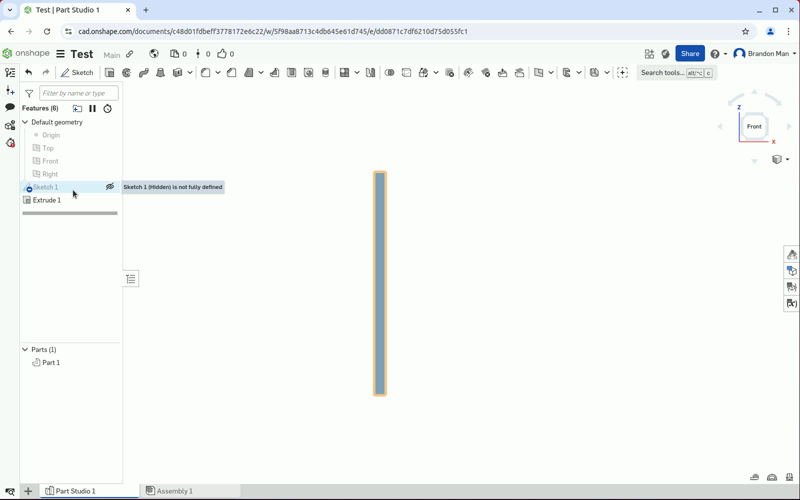
click(73, 189)
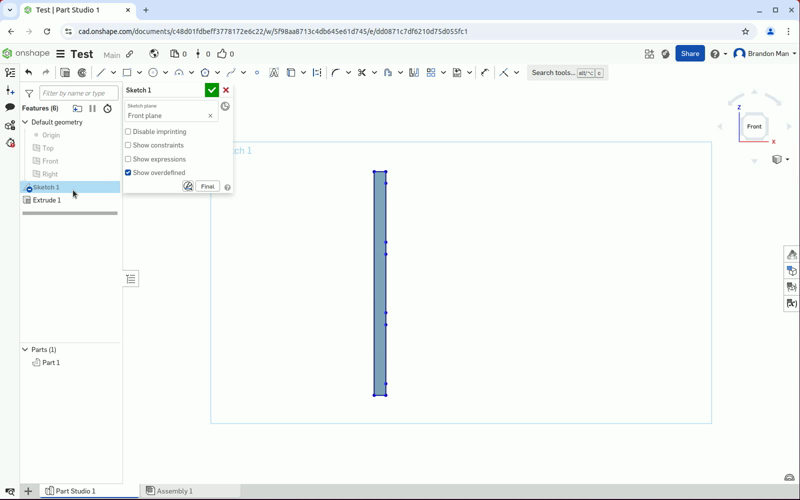
mouse_move(229, 92)
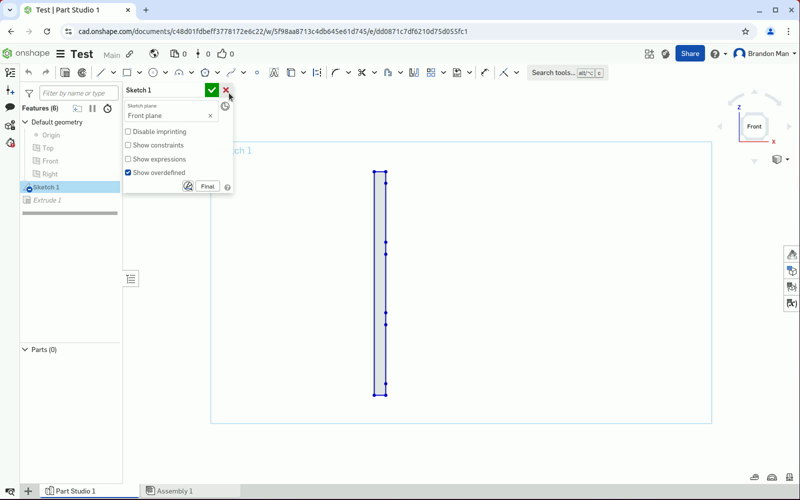
click(229, 92)
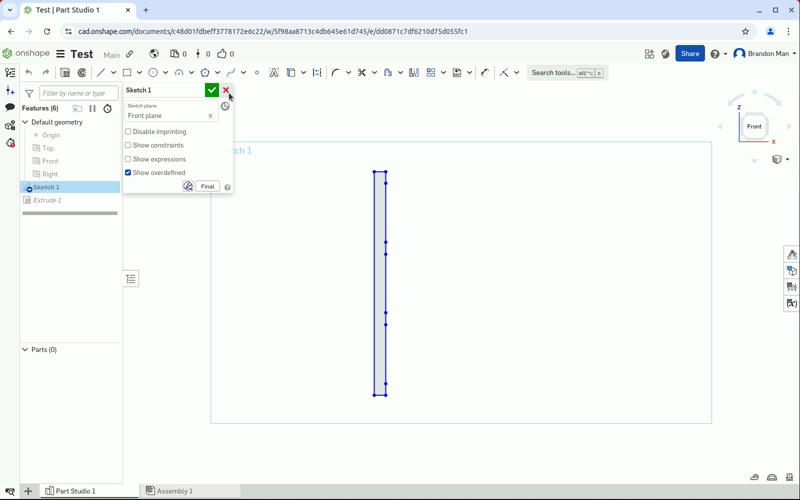
key(shift+s)
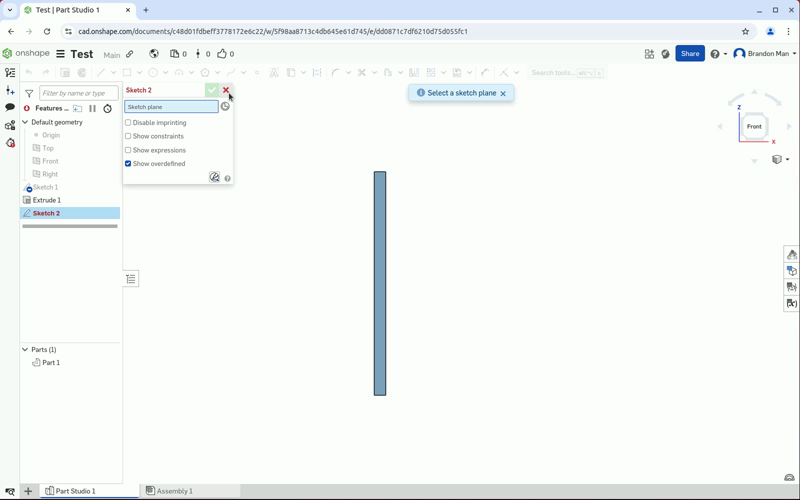
mouse_move(73, 163)
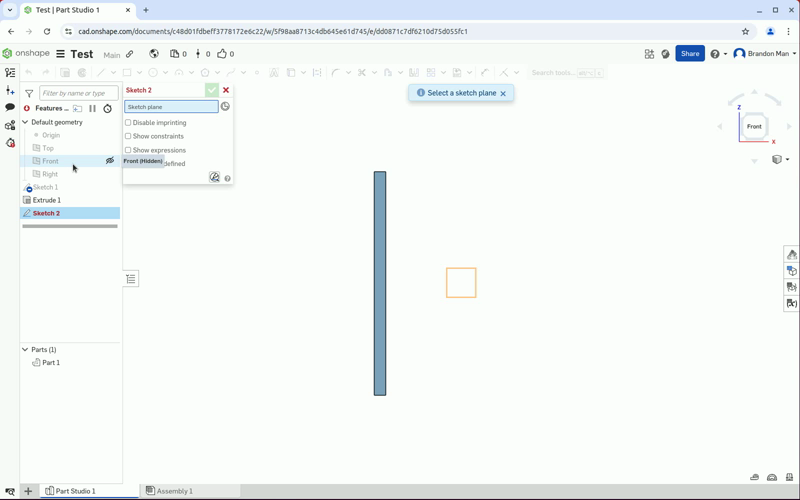
click(73, 163)
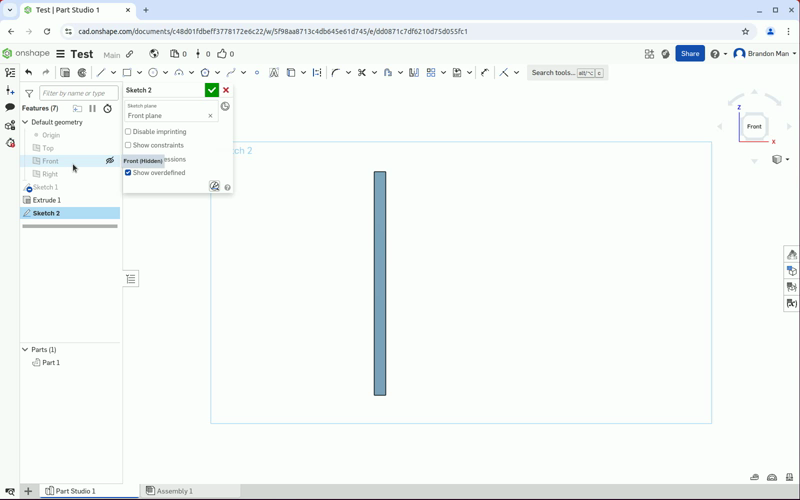
mouse_move(73, 352)
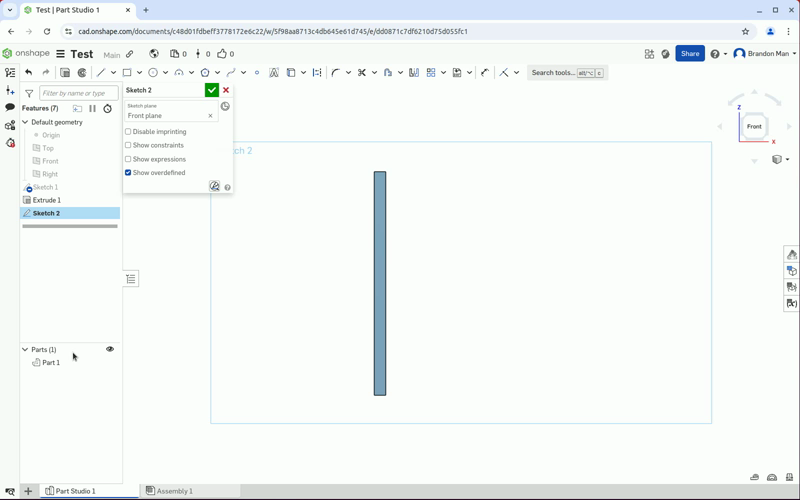
key(y)
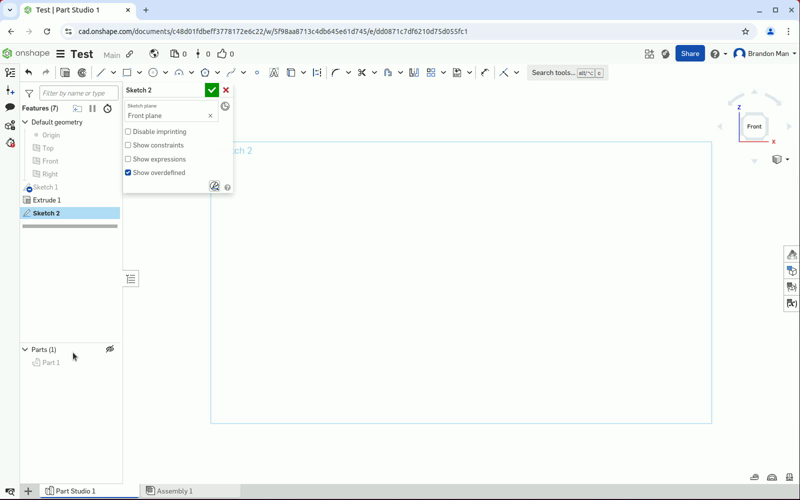
key(l)
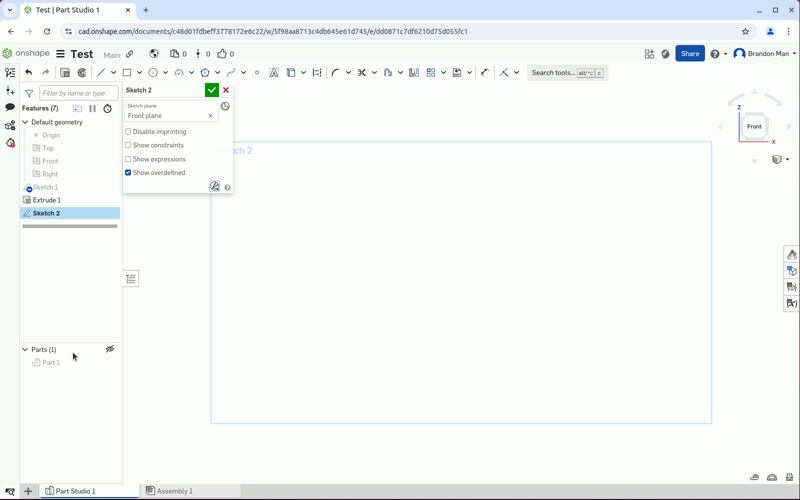
key_down(shift)
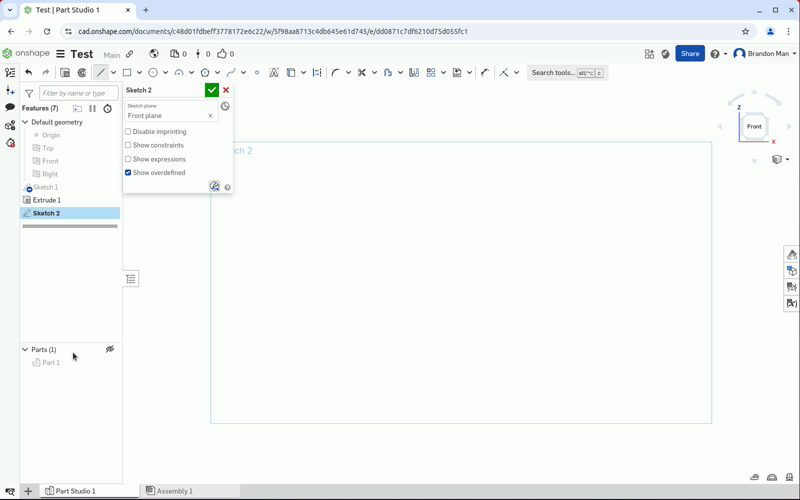
mouse_move(535, 395)
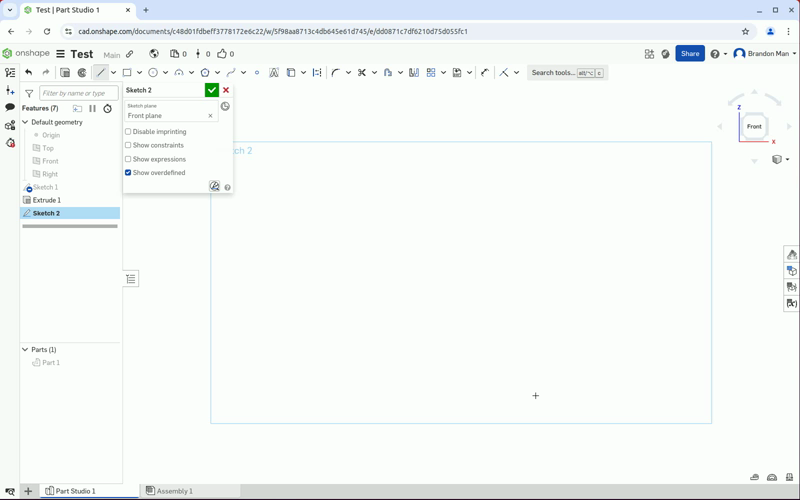
click(535, 395)
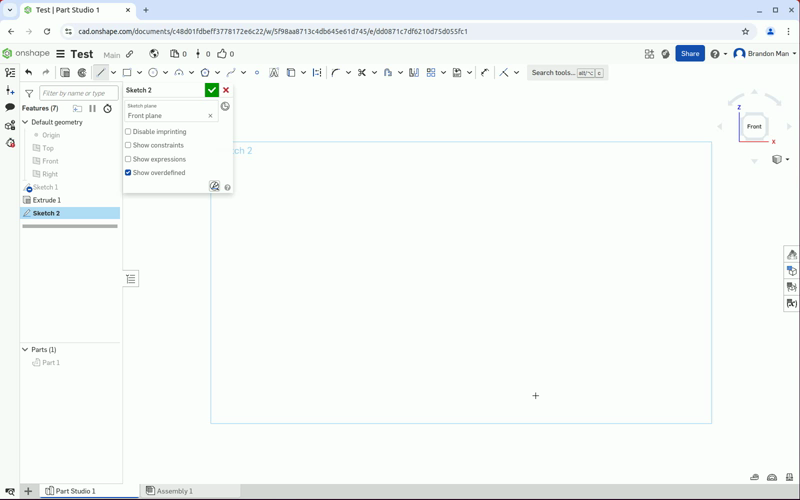
key_up(shift)
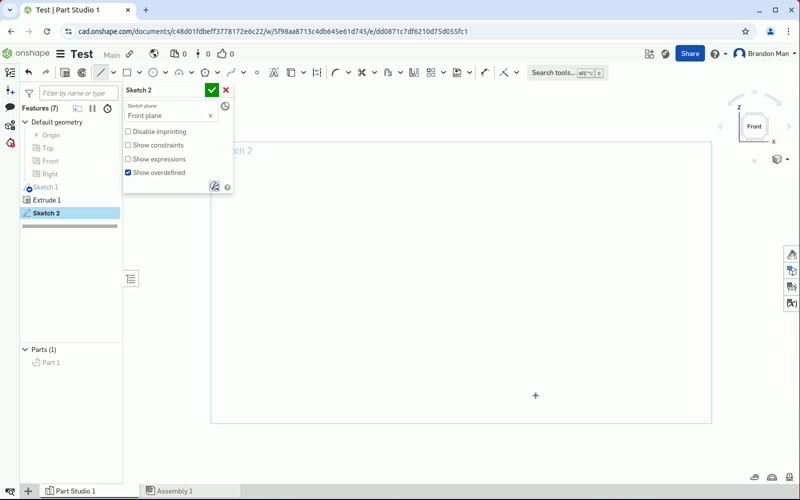
key_down(shift)
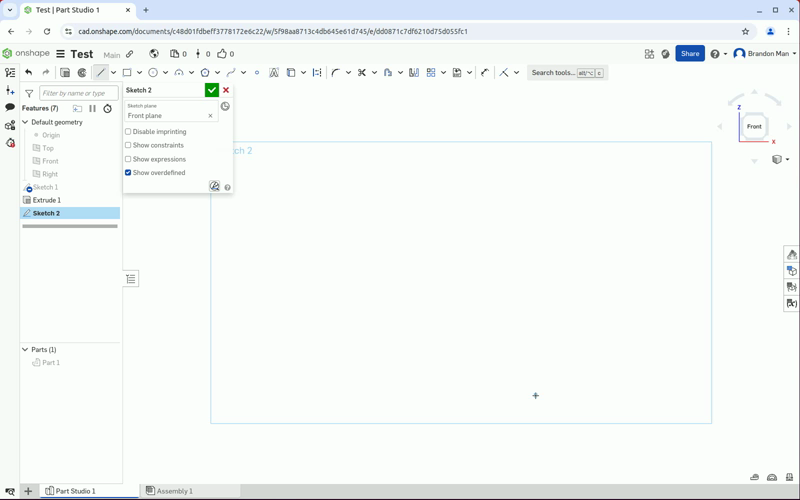
mouse_move(565, 395)
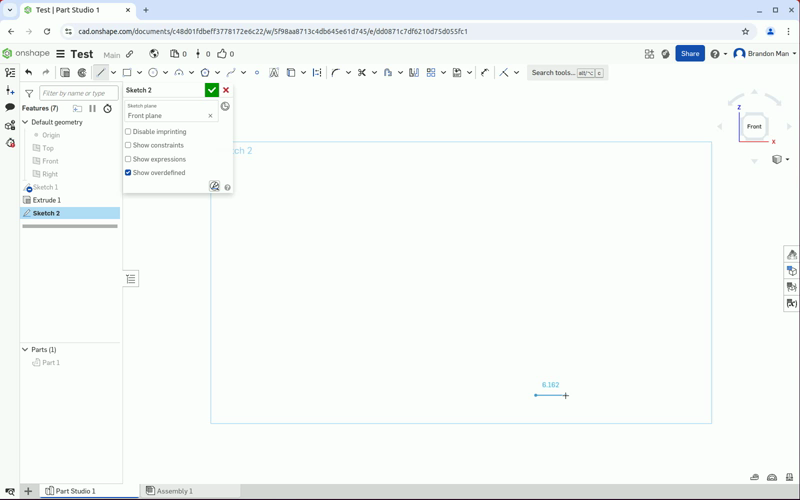
mouse_move(547, 395)
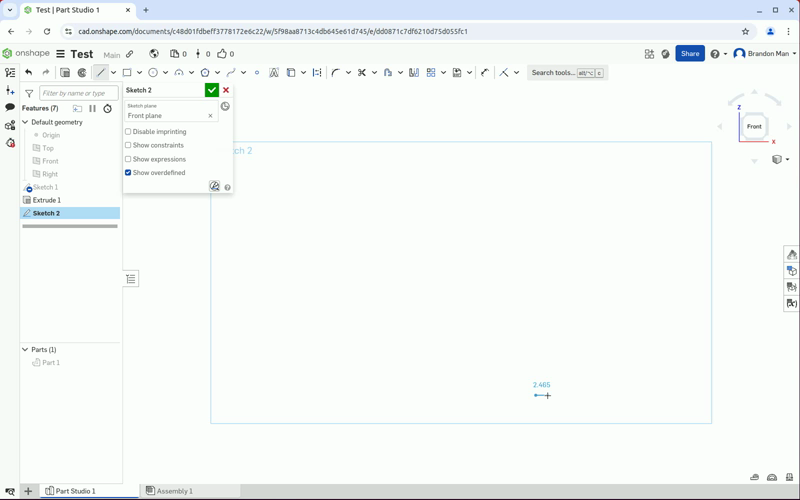
click(547, 395)
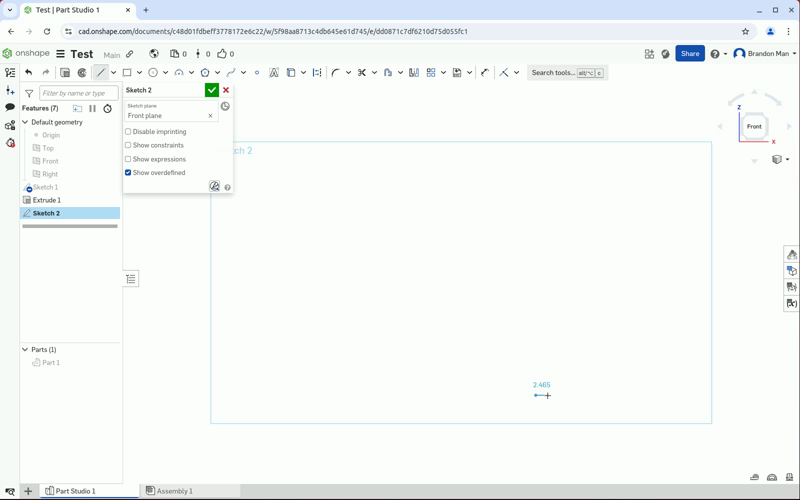
key_up(shift)
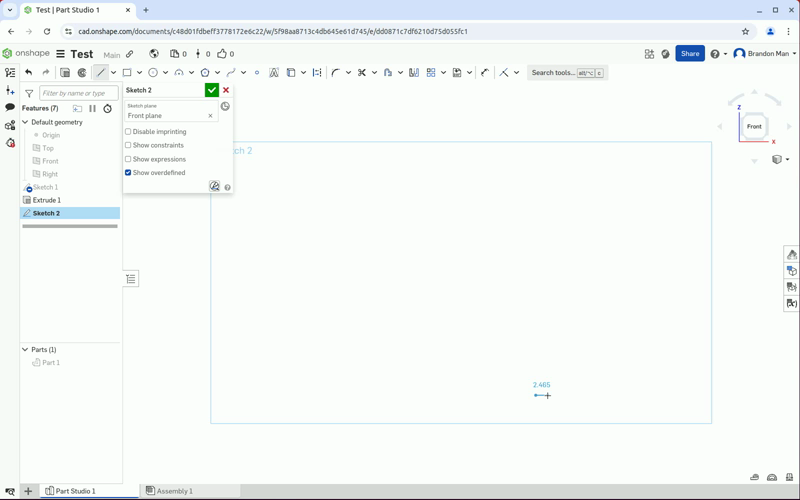
key_down(shift)
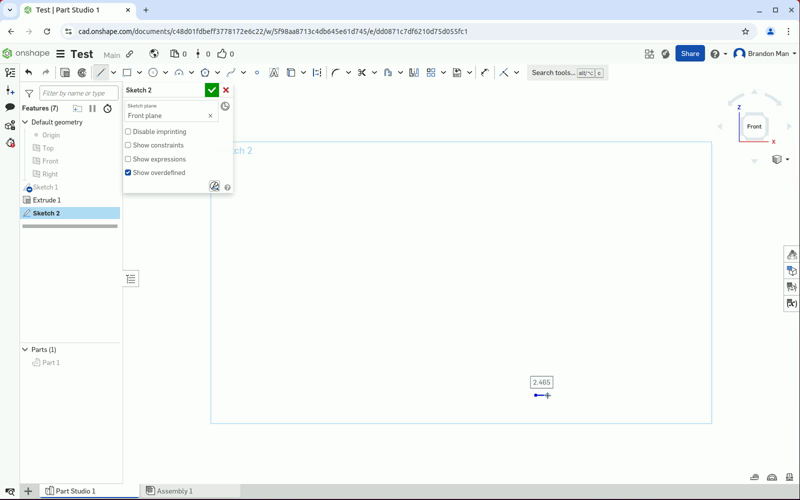
mouse_move(547, 171)
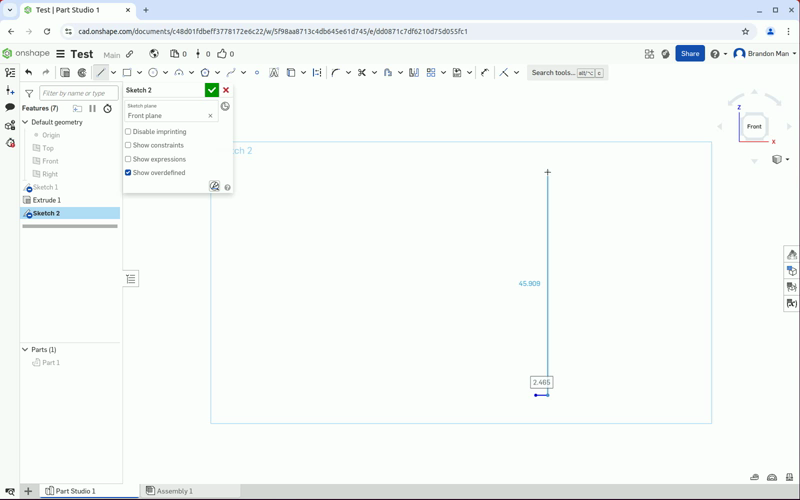
click(547, 171)
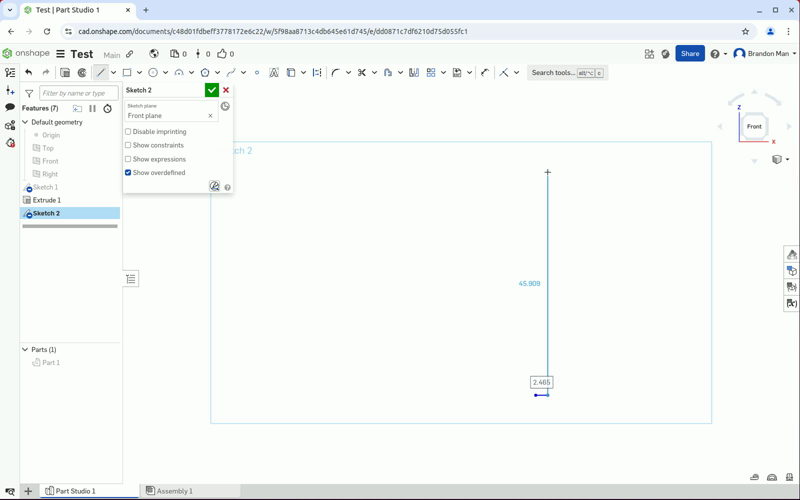
key_up(shift)
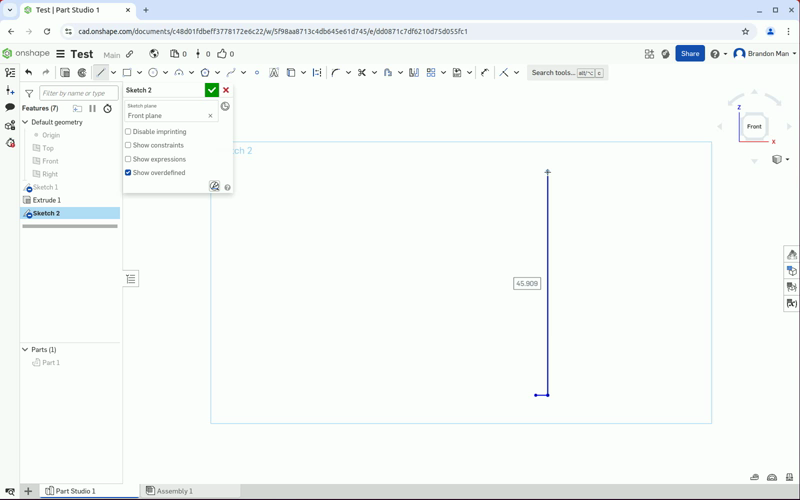
key_down(shift)
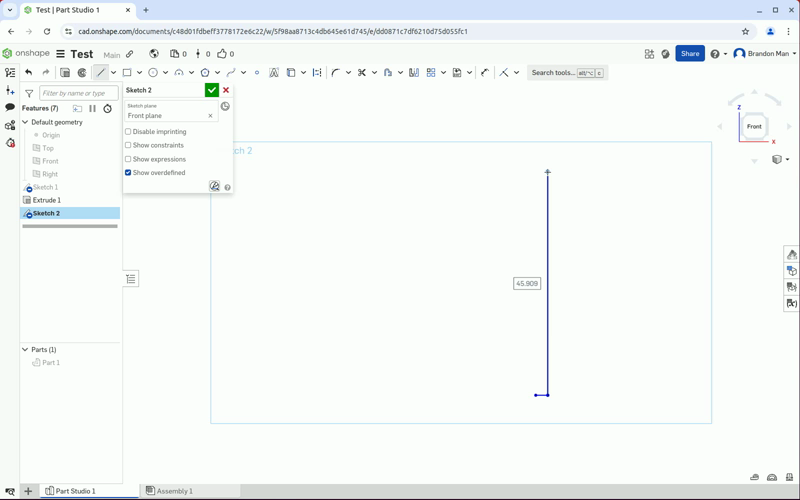
mouse_move(577, 171)
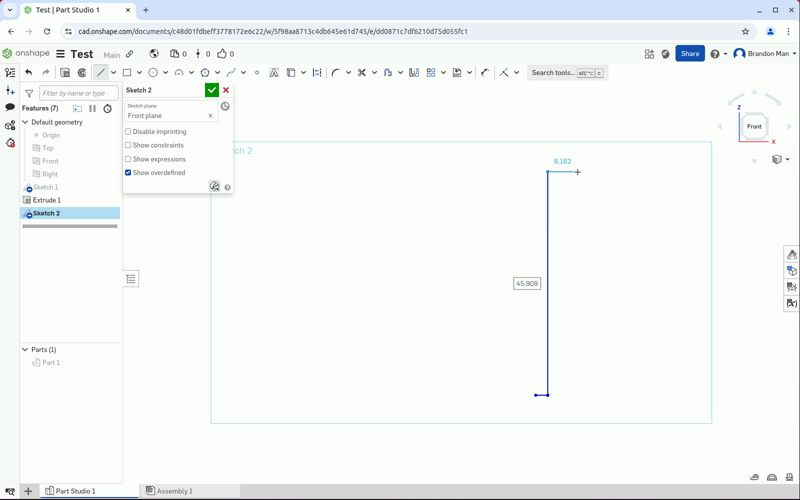
mouse_move(535, 171)
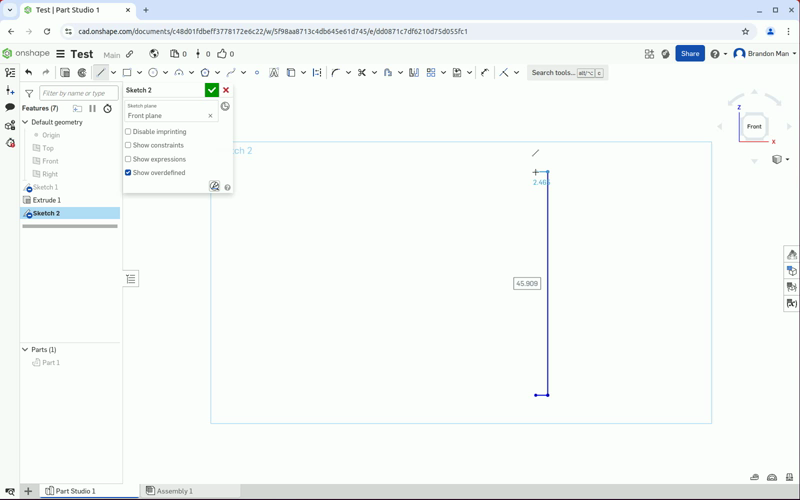
click(535, 171)
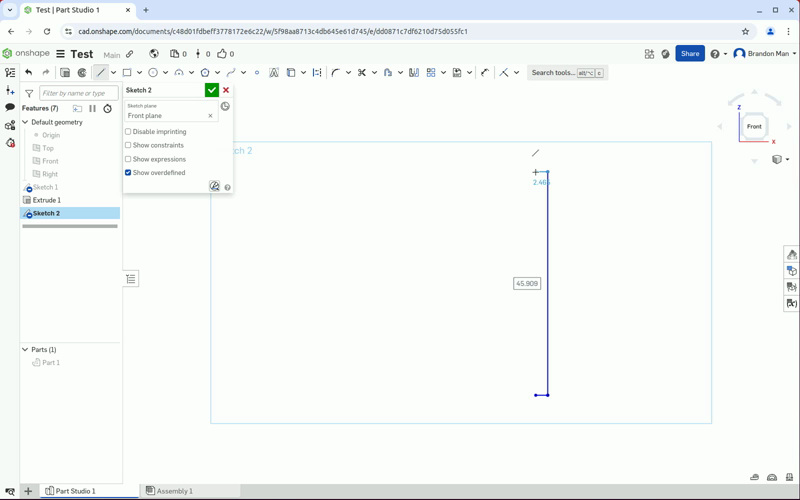
key_up(shift)
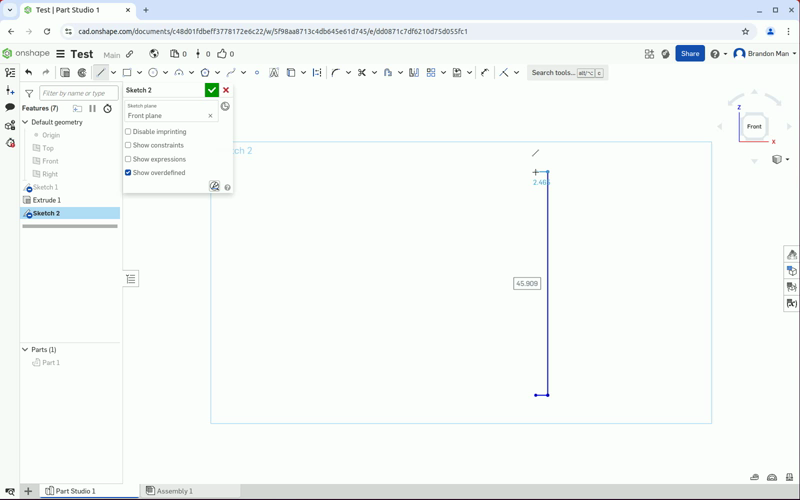
key_down(shift)
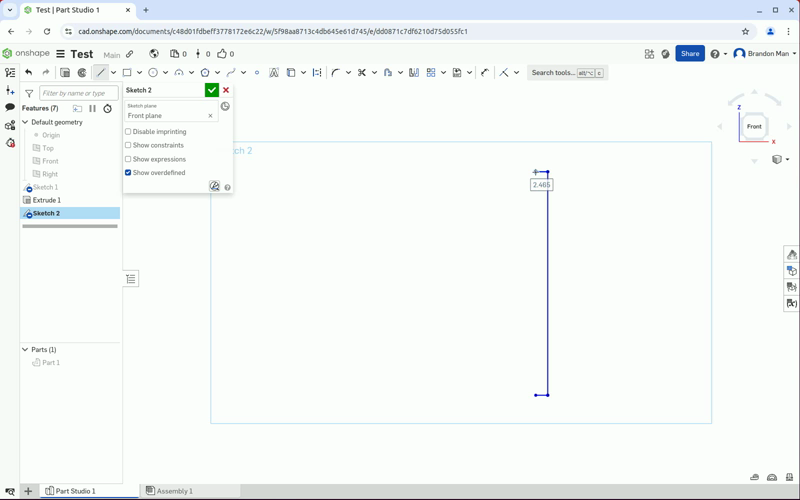
mouse_move(565, 171)
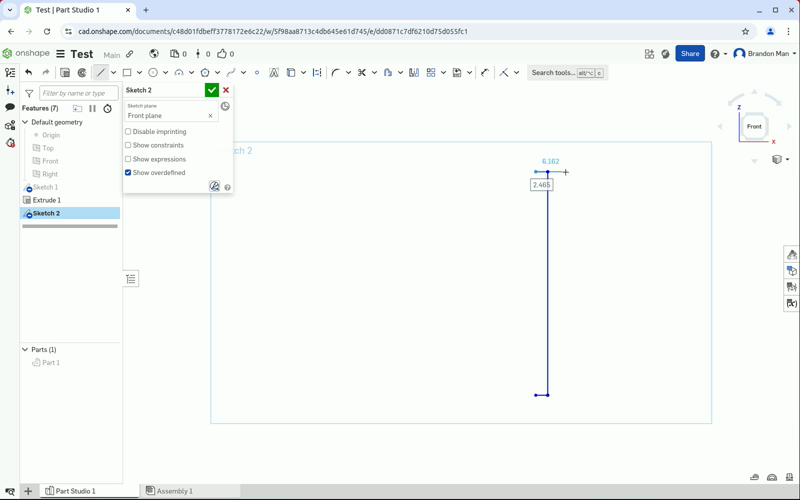
mouse_move(535, 183)
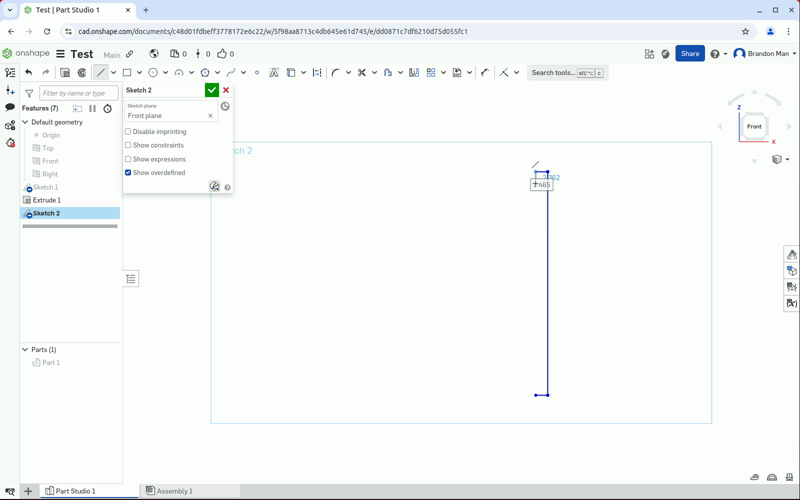
click(535, 183)
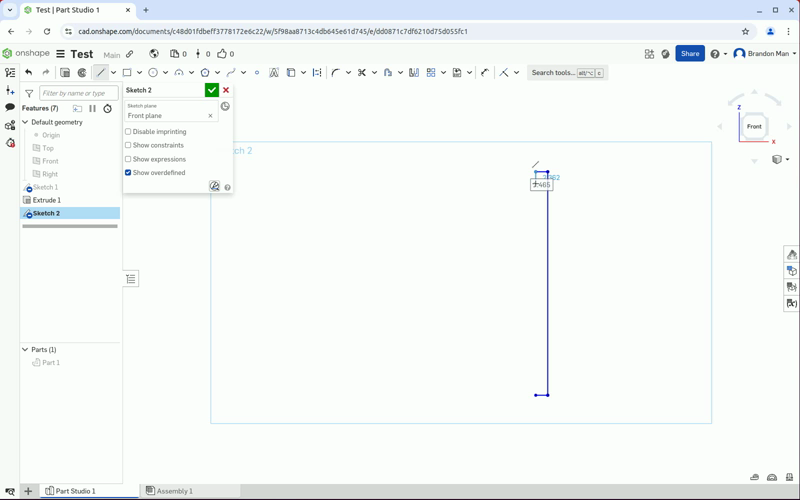
key_up(shift)
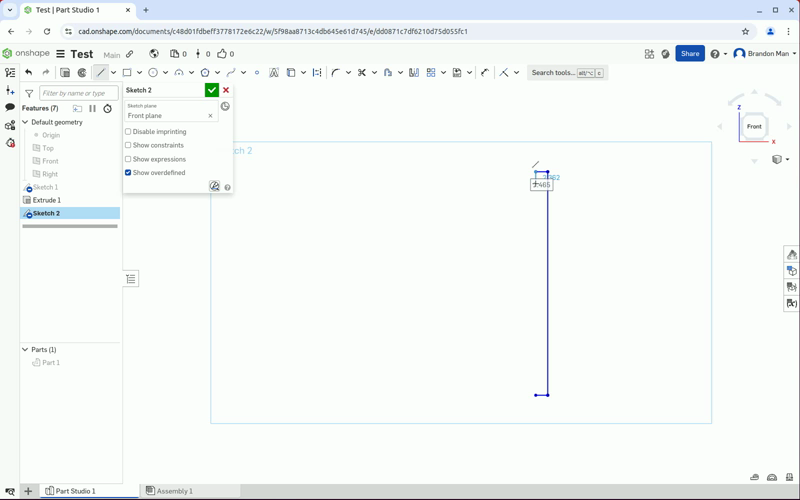
key_down(shift)
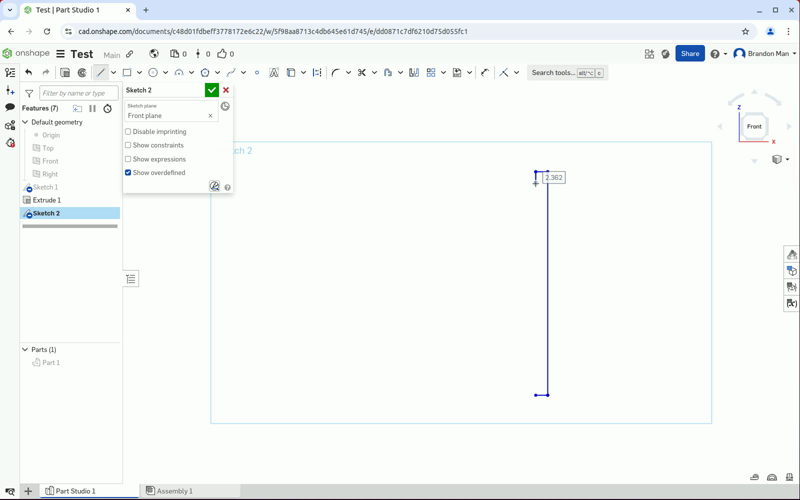
mouse_move(565, 183)
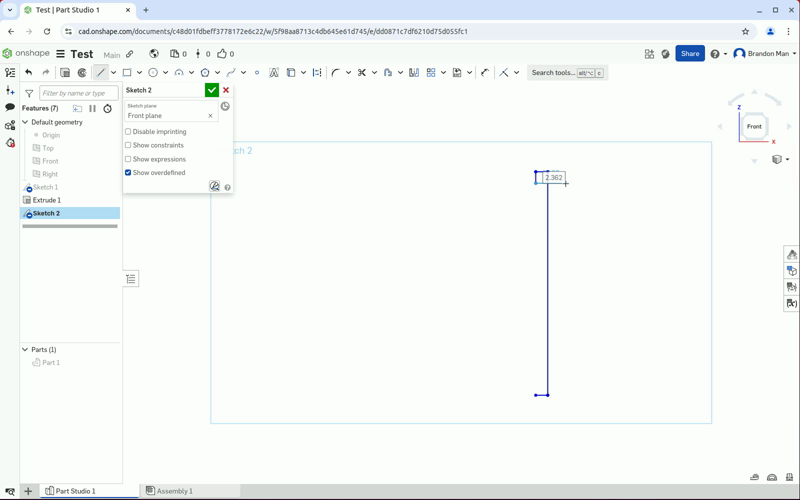
mouse_move(535, 242)
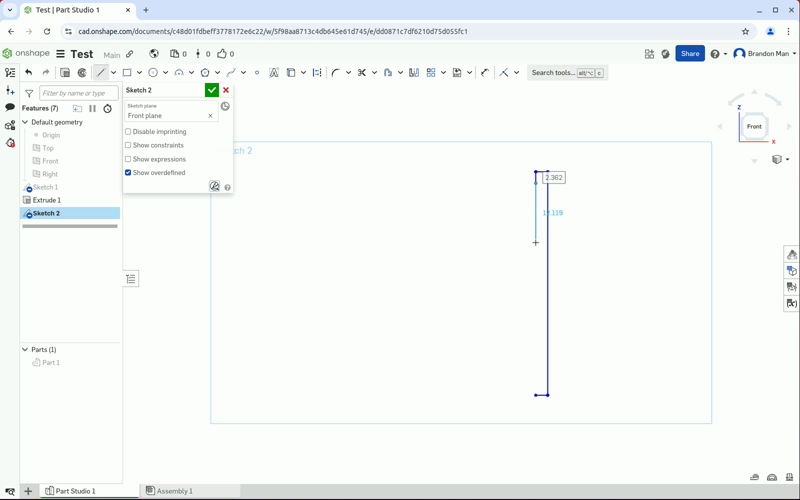
click(535, 242)
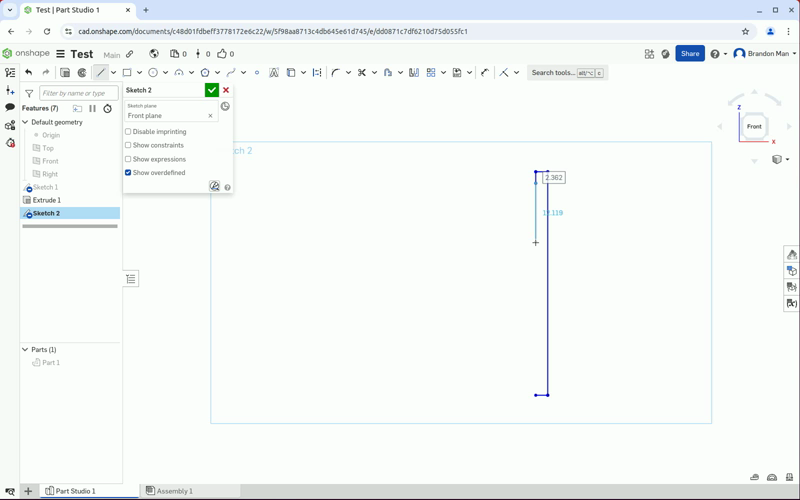
key_up(shift)
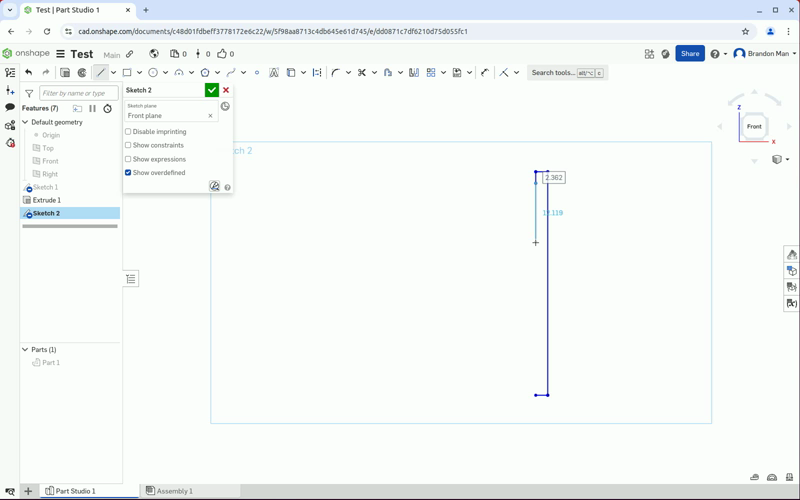
key_down(shift)
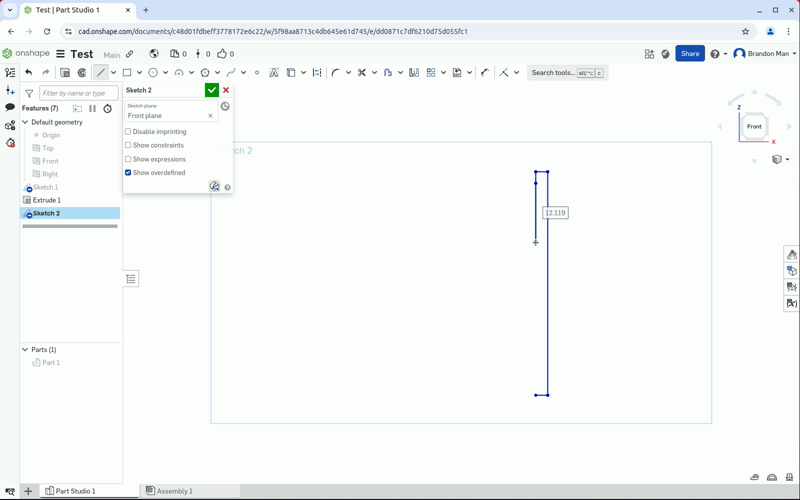
mouse_move(565, 242)
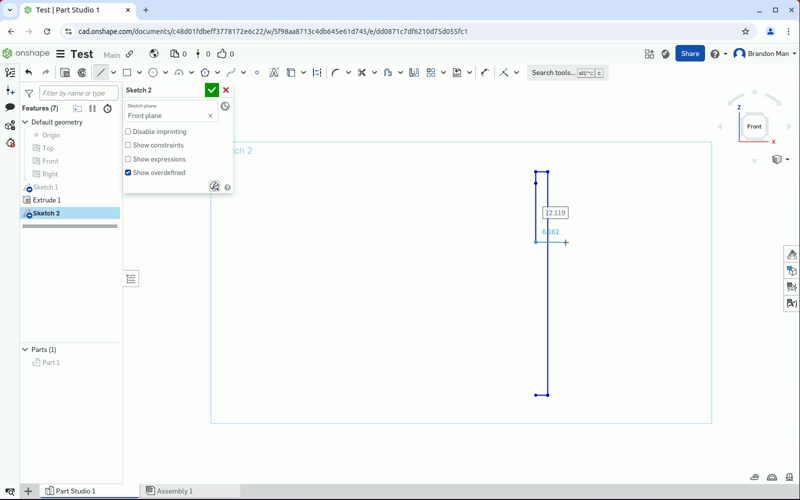
mouse_move(535, 254)
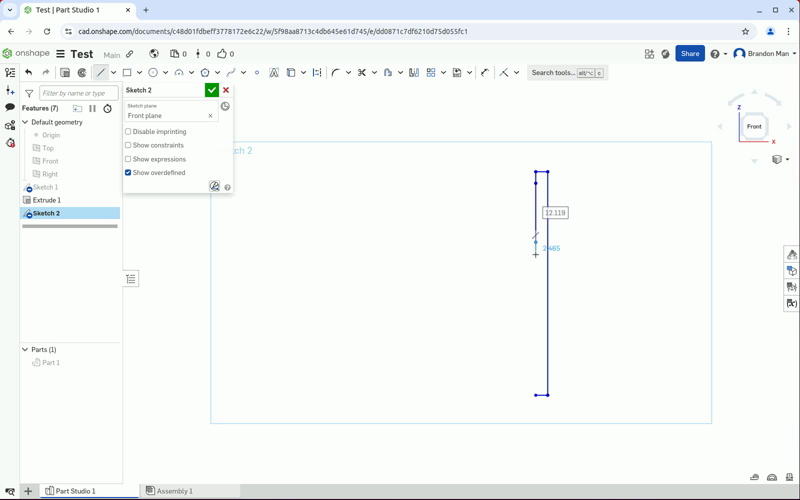
click(535, 254)
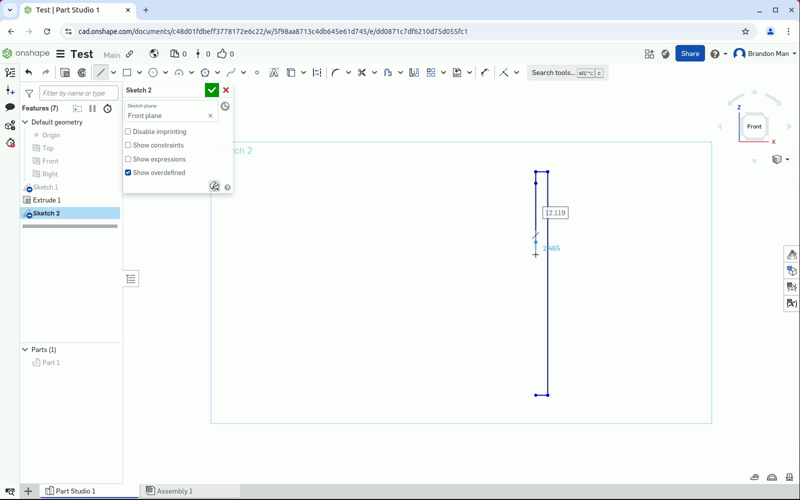
key_up(shift)
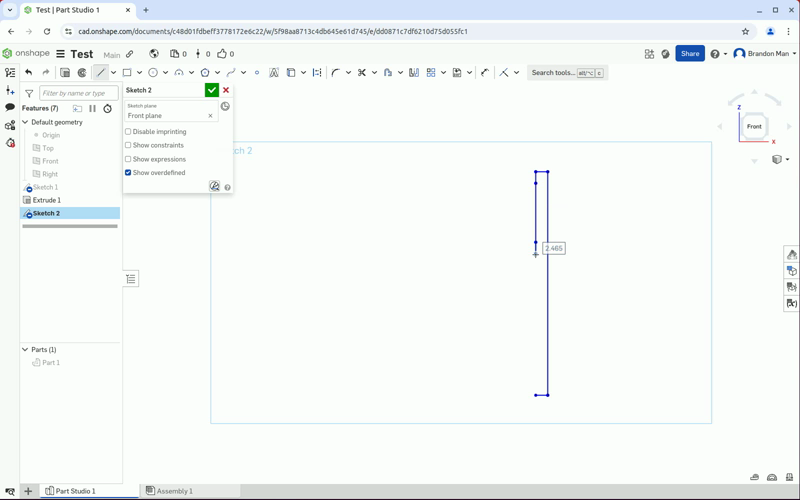
key_down(shift)
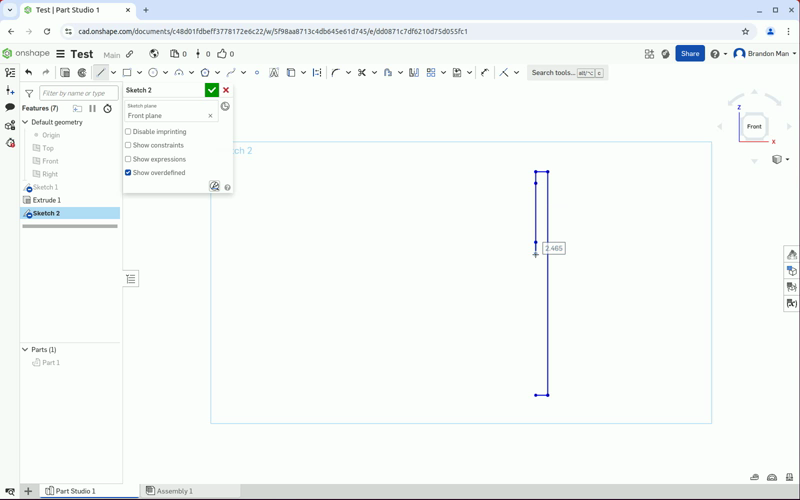
mouse_move(565, 254)
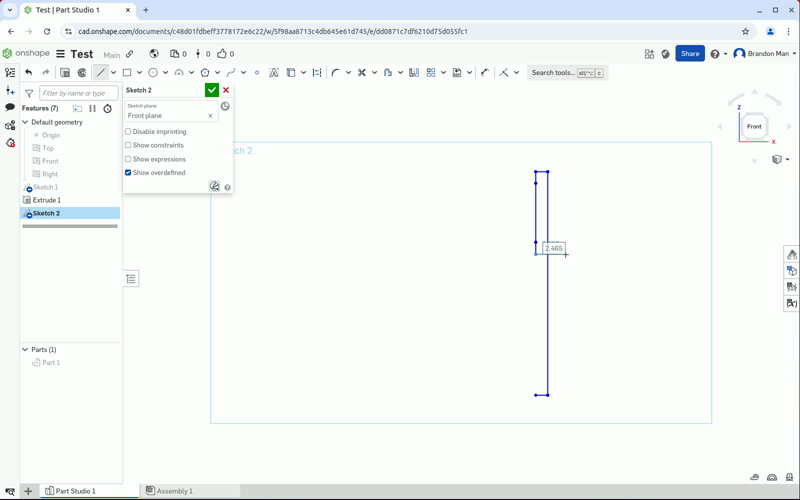
mouse_move(535, 312)
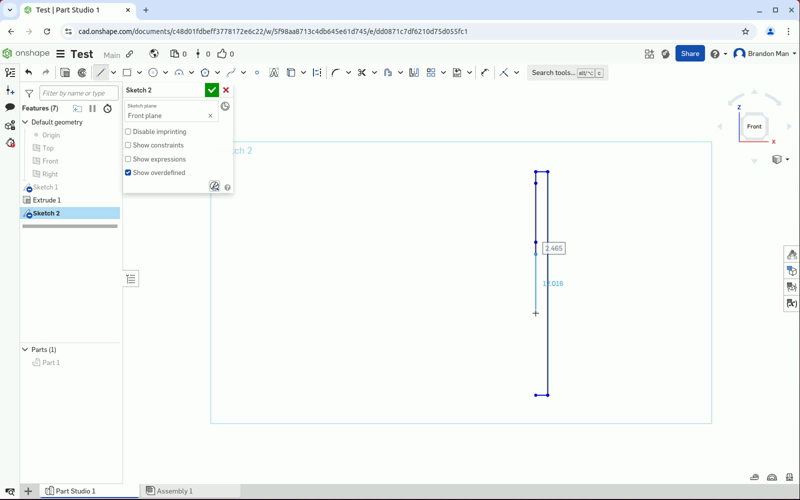
click(535, 312)
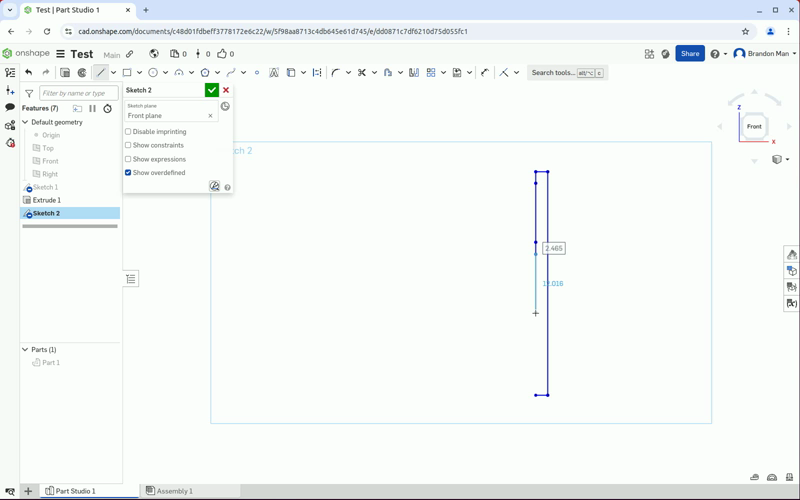
key_up(shift)
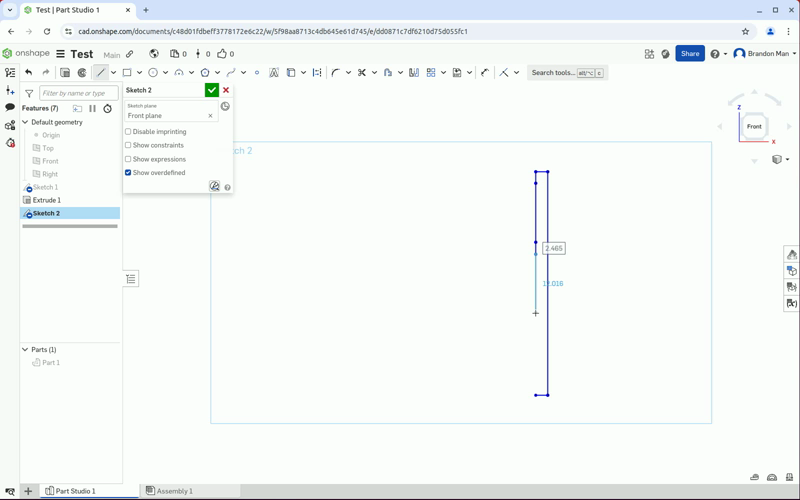
key_down(shift)
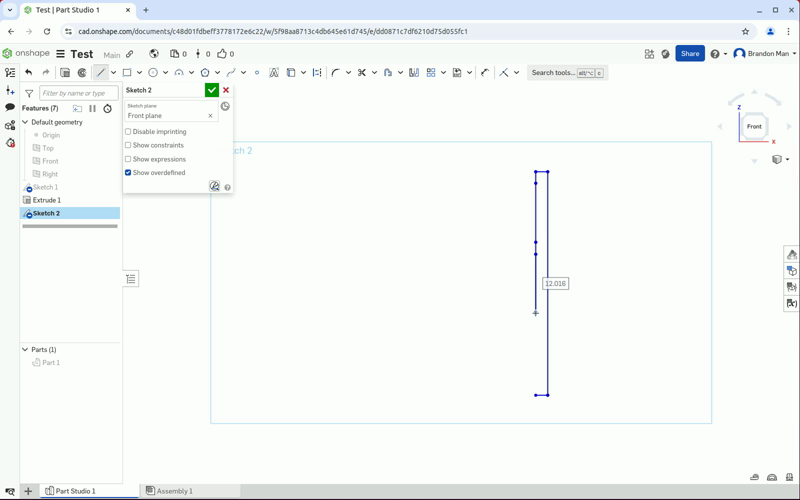
mouse_move(565, 312)
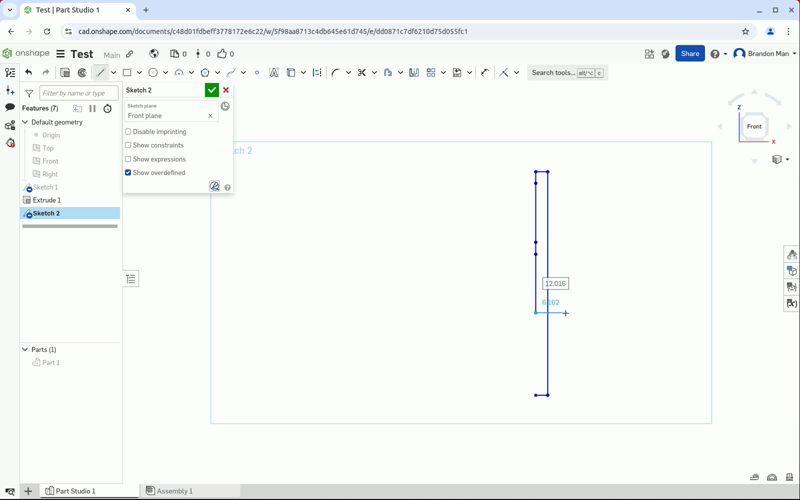
mouse_move(535, 324)
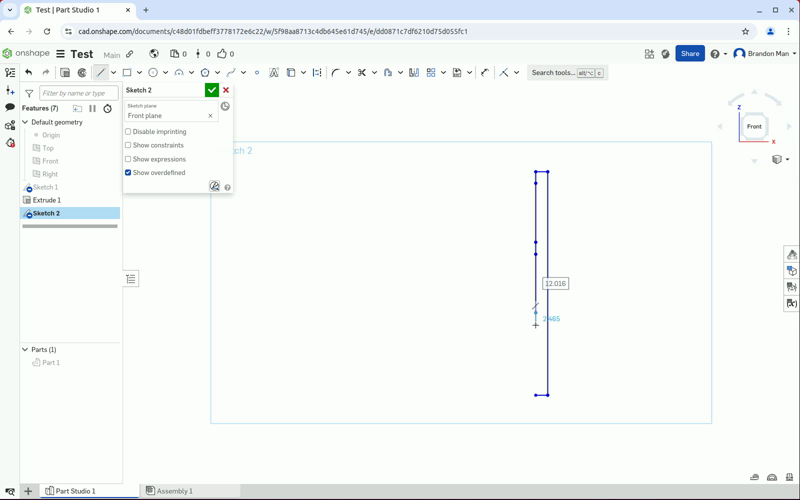
click(535, 324)
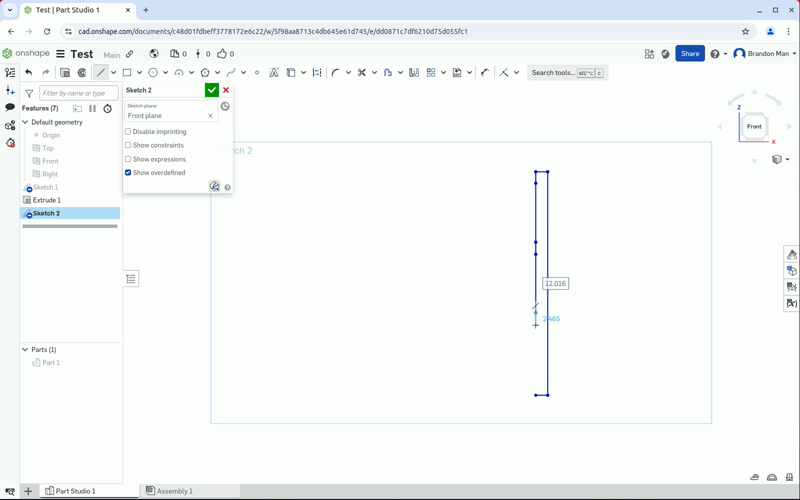
key_up(shift)
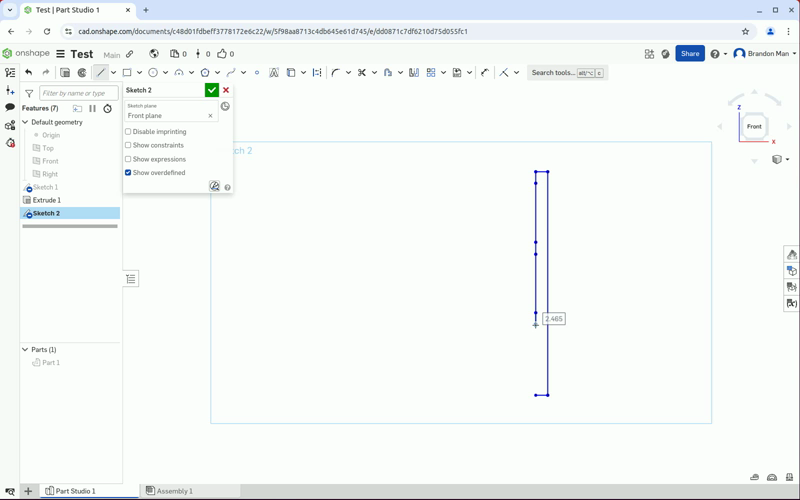
key_down(shift)
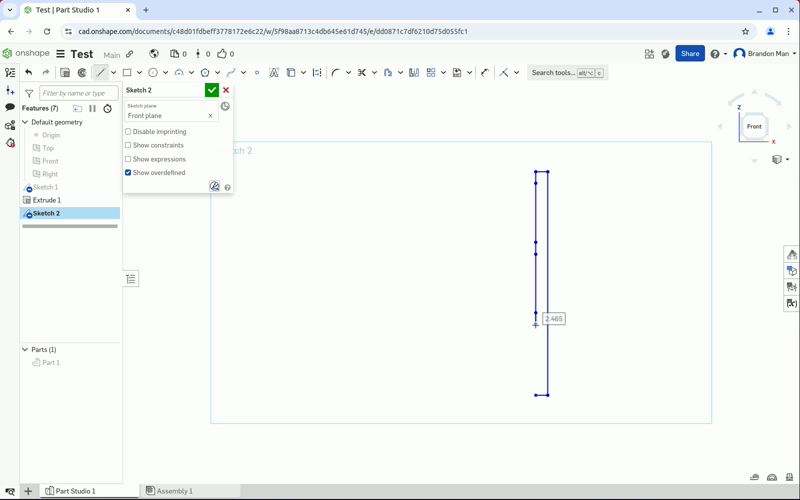
mouse_move(565, 324)
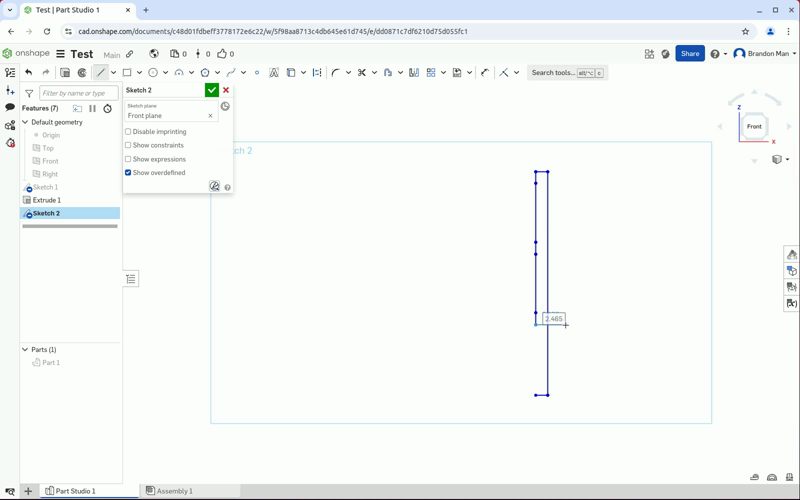
mouse_move(535, 383)
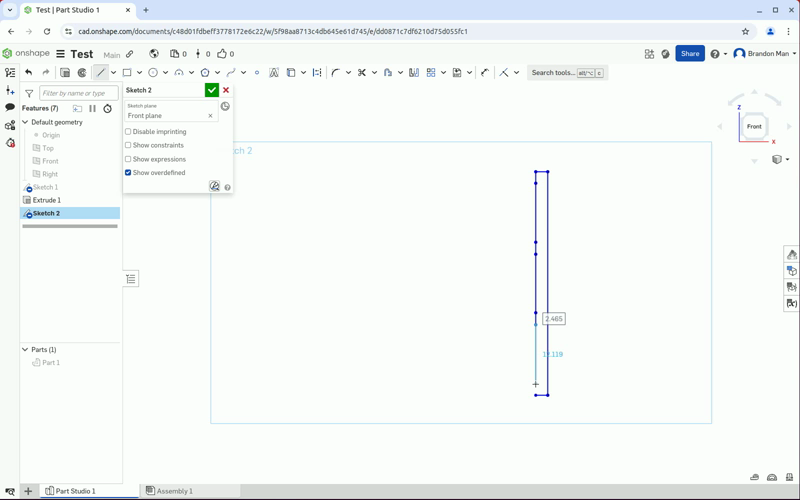
click(535, 383)
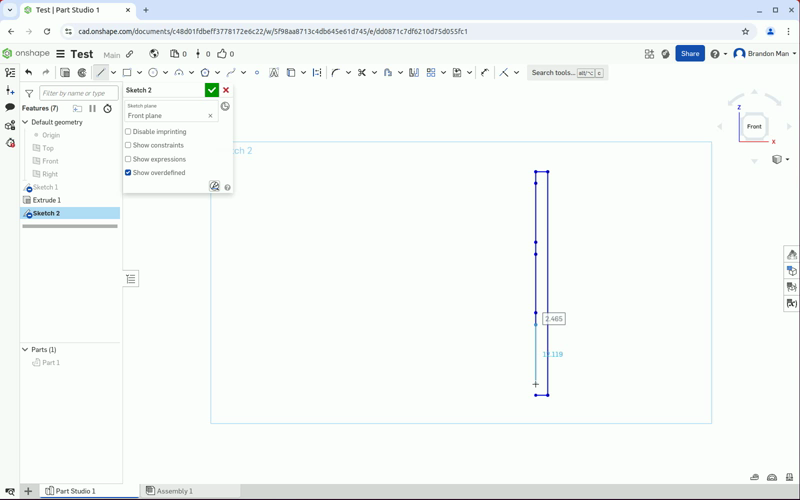
key_up(shift)
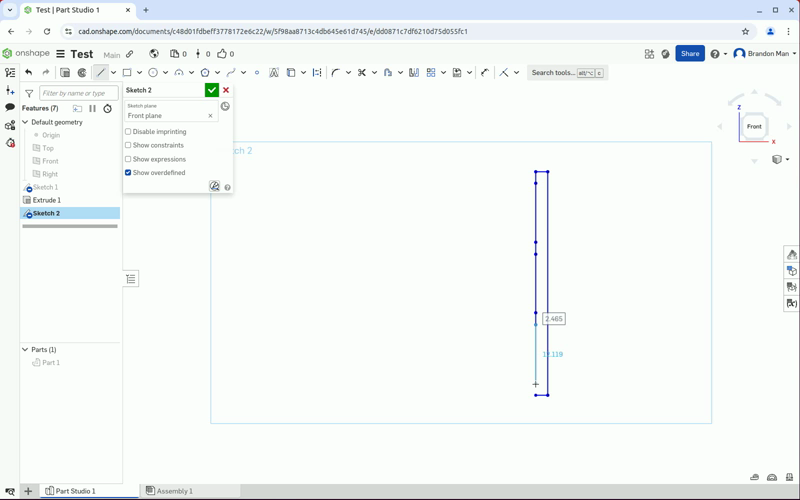
mouse_move(565, 383)
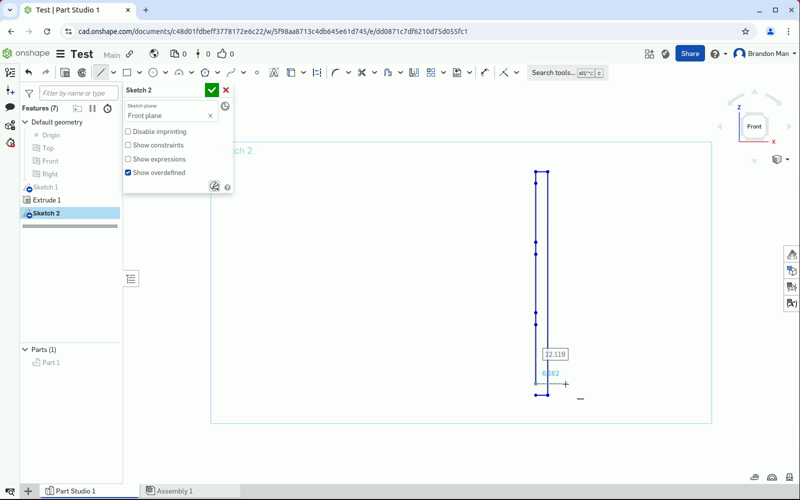
key_down(shift)
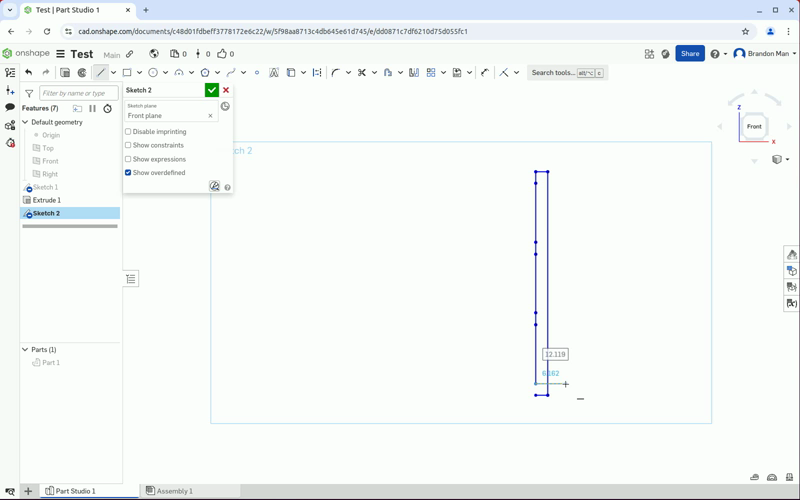
mouse_move(535, 395)
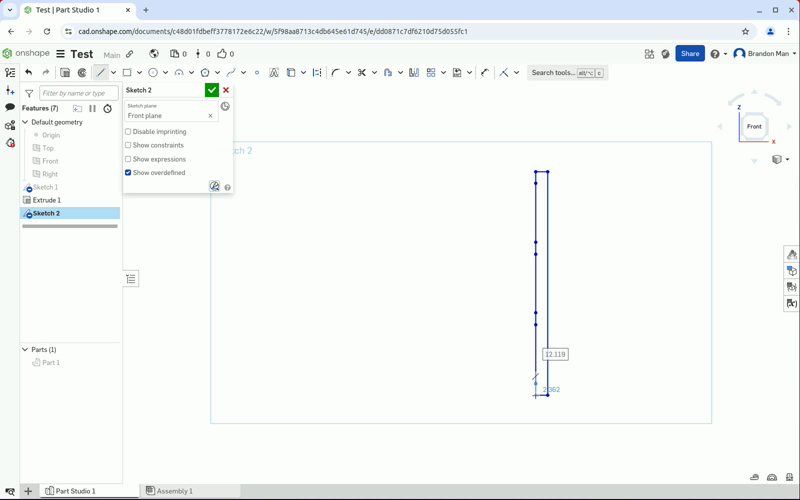
key_up(shift)
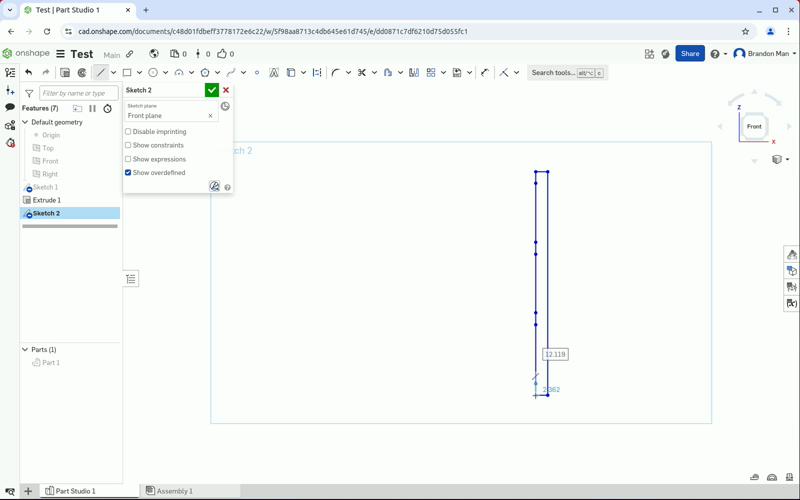
click(535, 395)
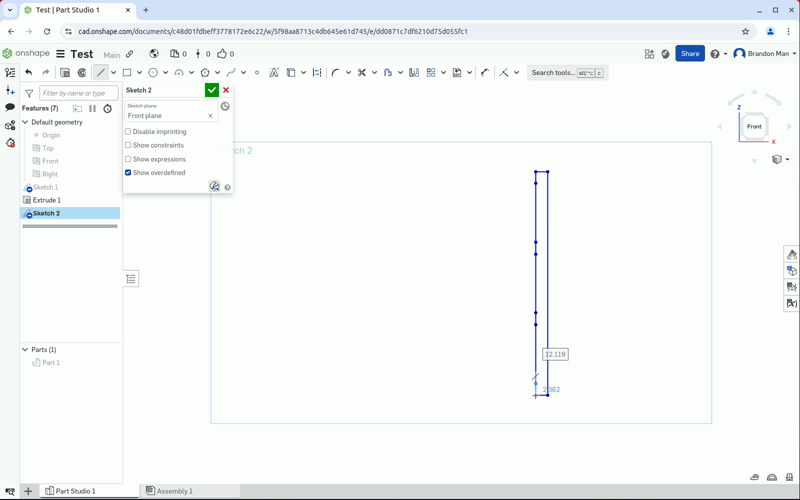
key(esc)
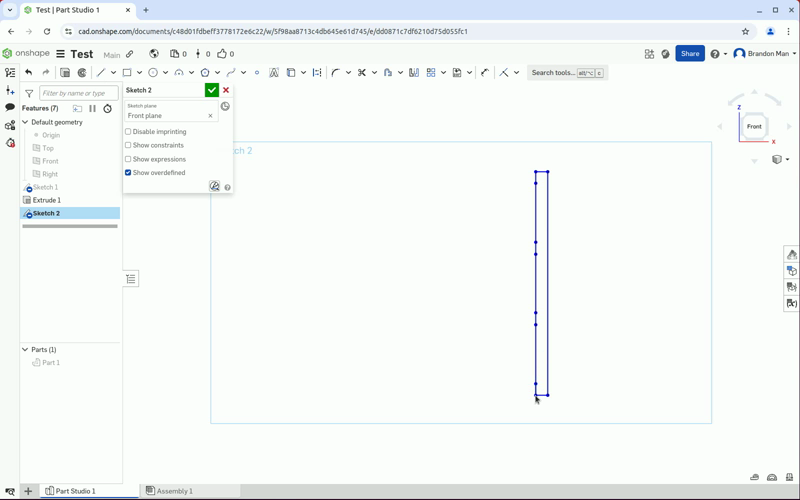
mouse_move(544, 209)
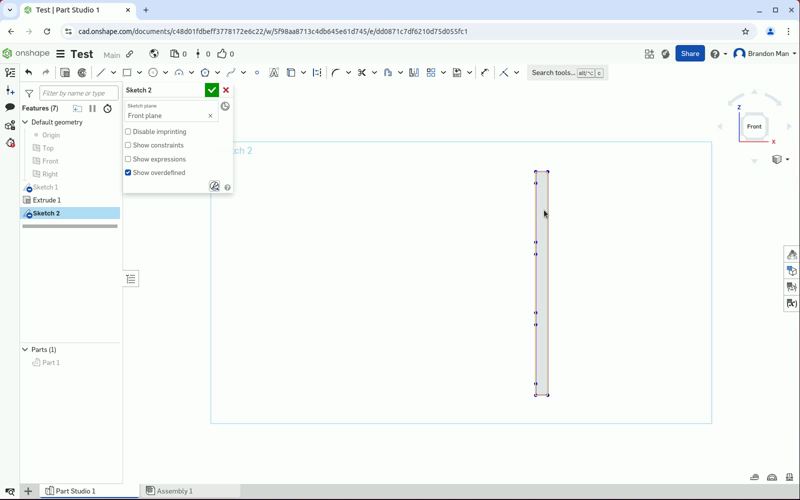
click(544, 209)
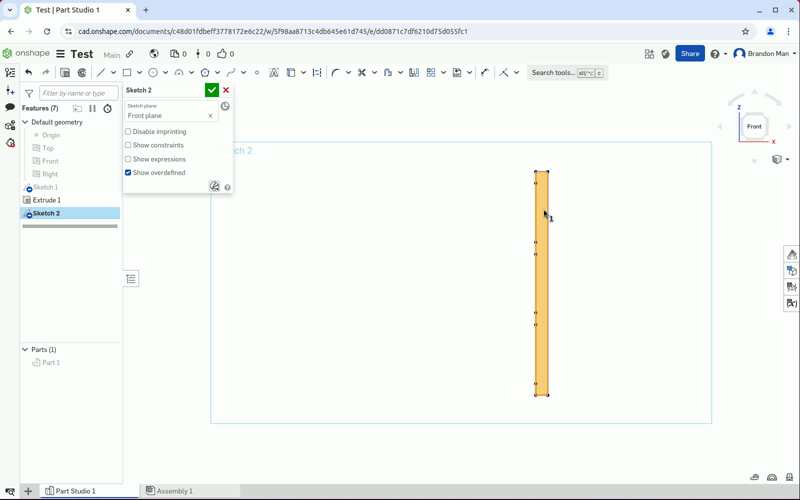
mouse_move(73, 352)
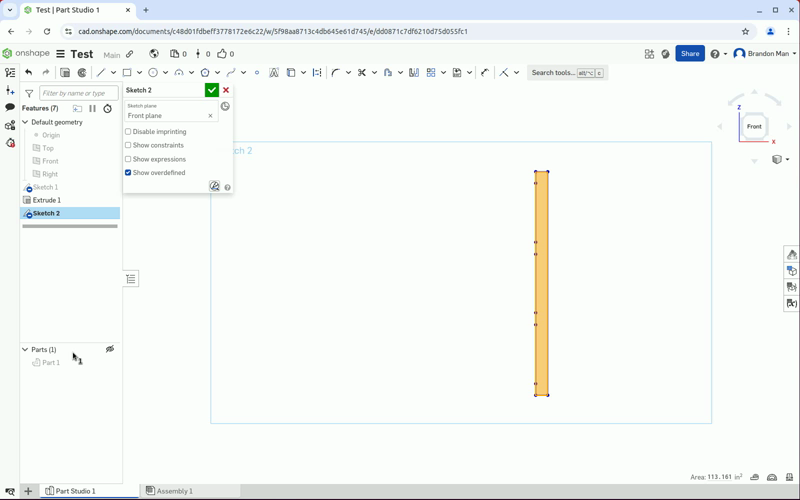
key(shift+y)
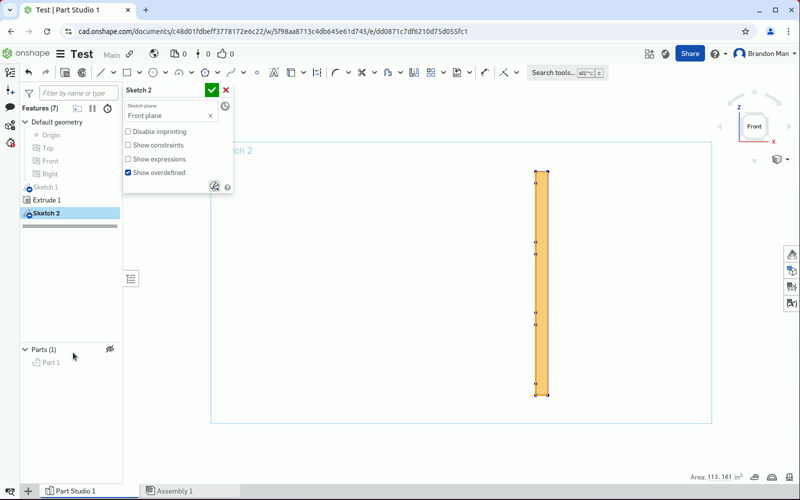
key(shift+e)
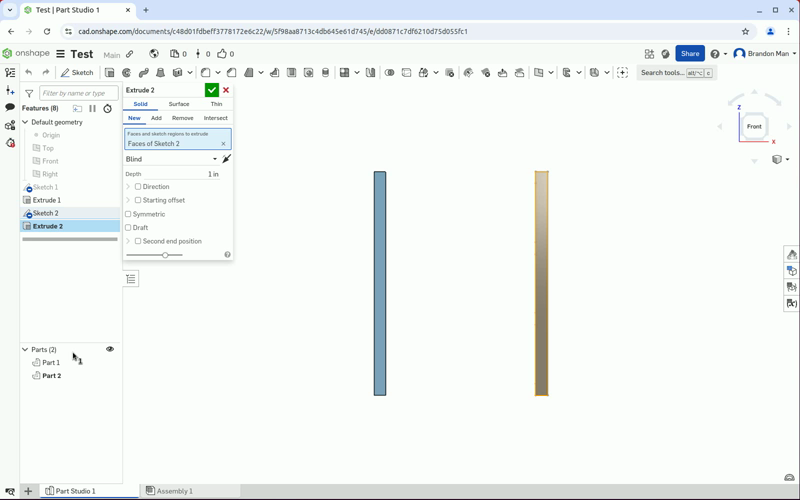
mouse_move(143, 106)
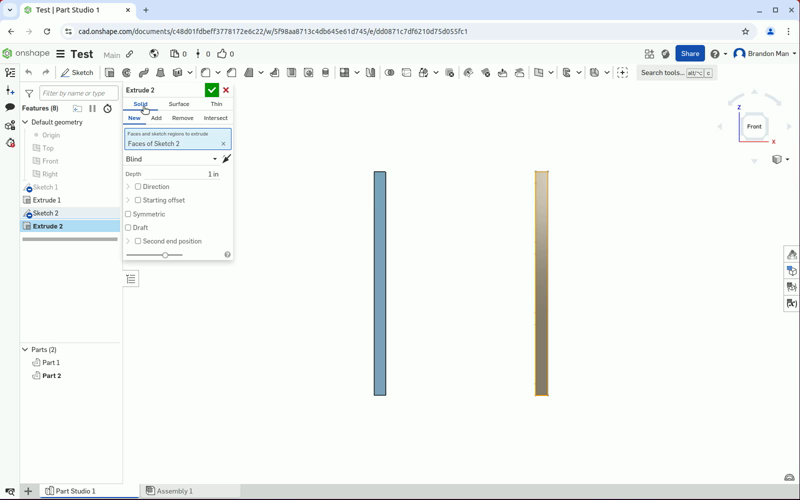
click(143, 106)
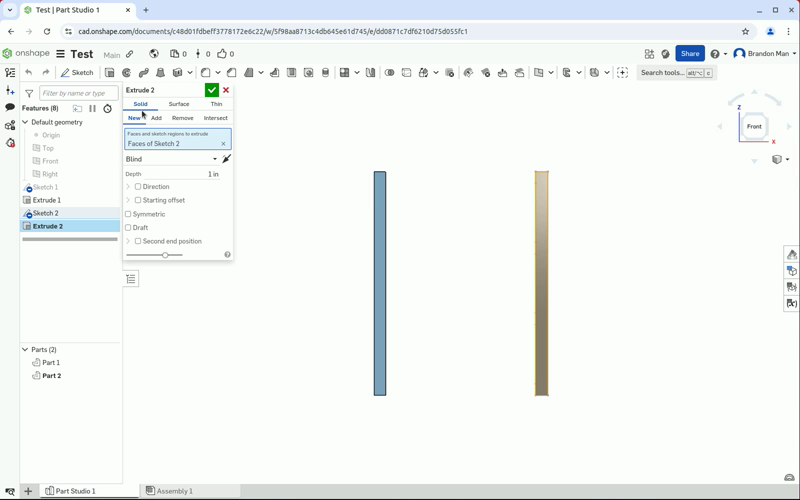
mouse_move(137, 120)
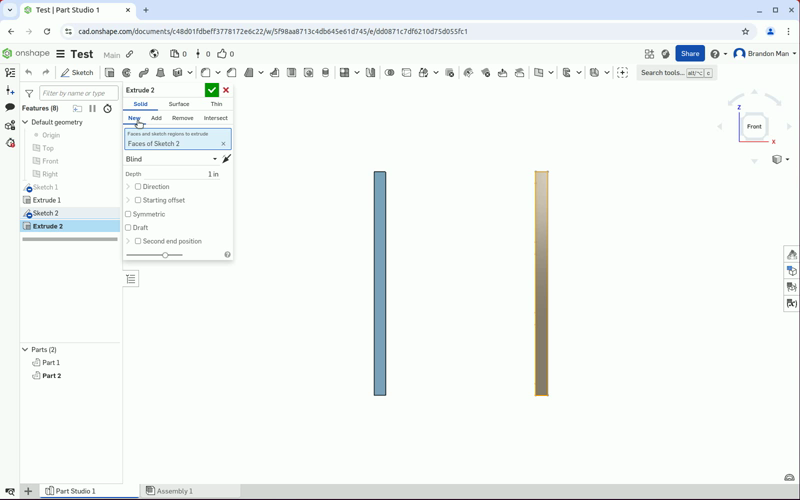
click(137, 120)
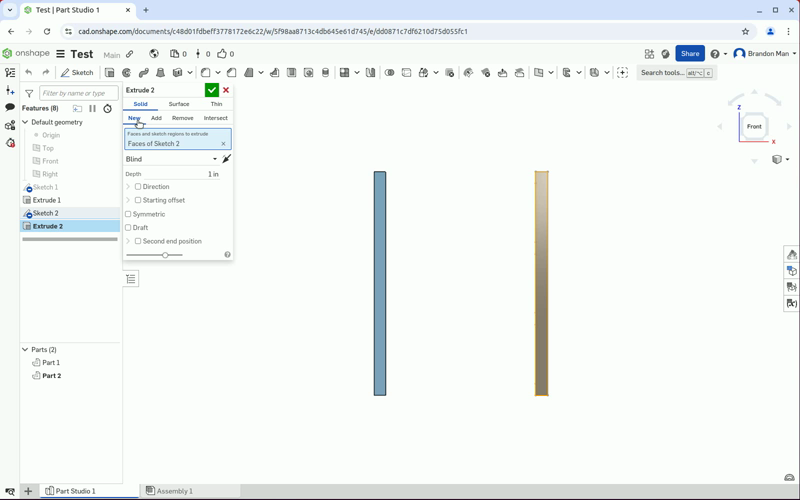
key(tab, 4)
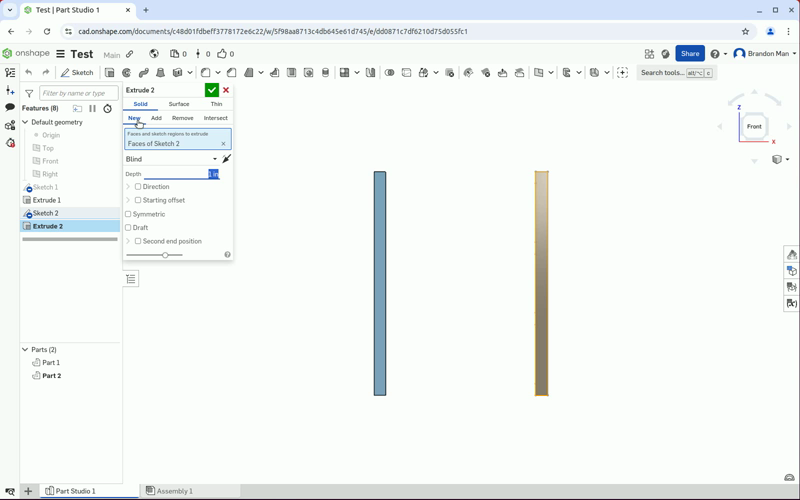
text(2.166)
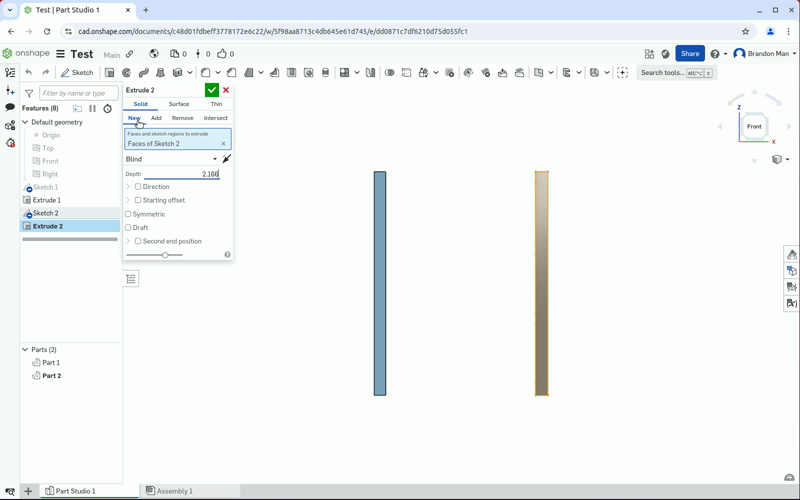
key(enter)
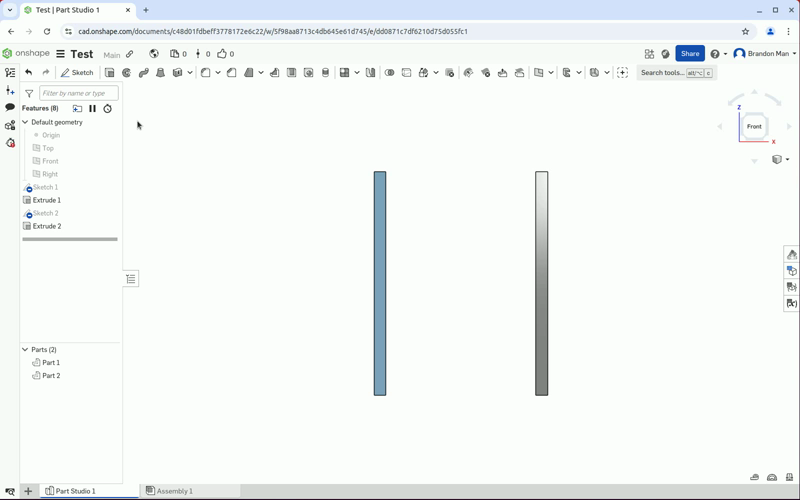
key(shift+h)
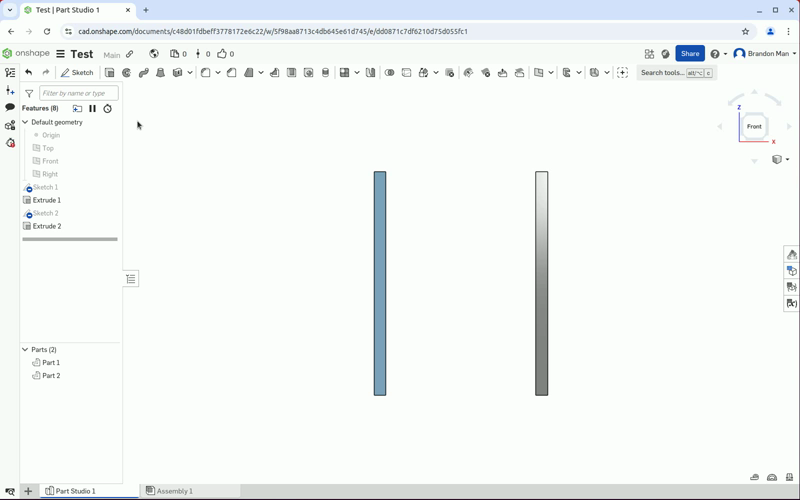
key(shift+h)
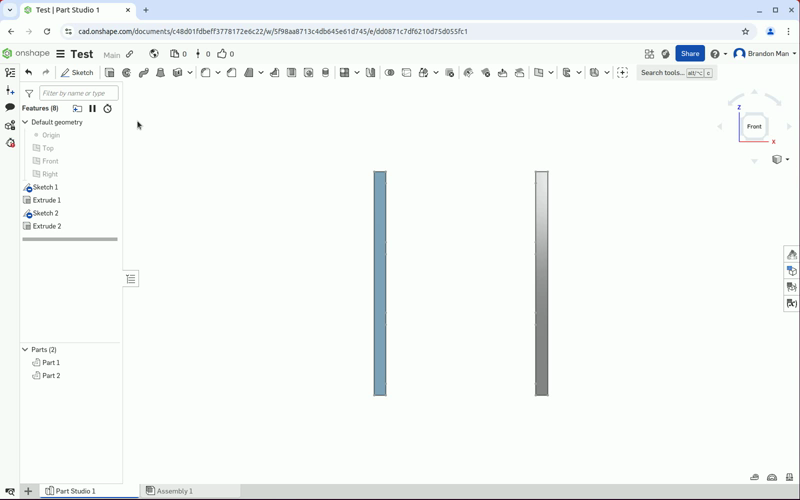
key(shift+7)
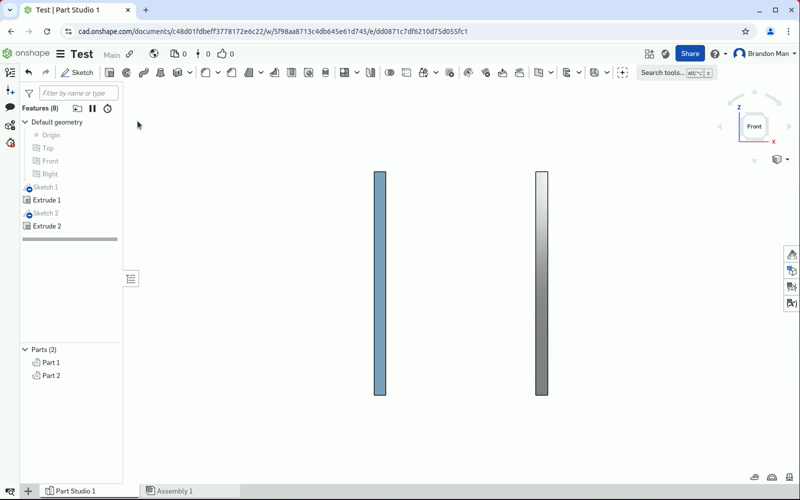
key(left, 2)
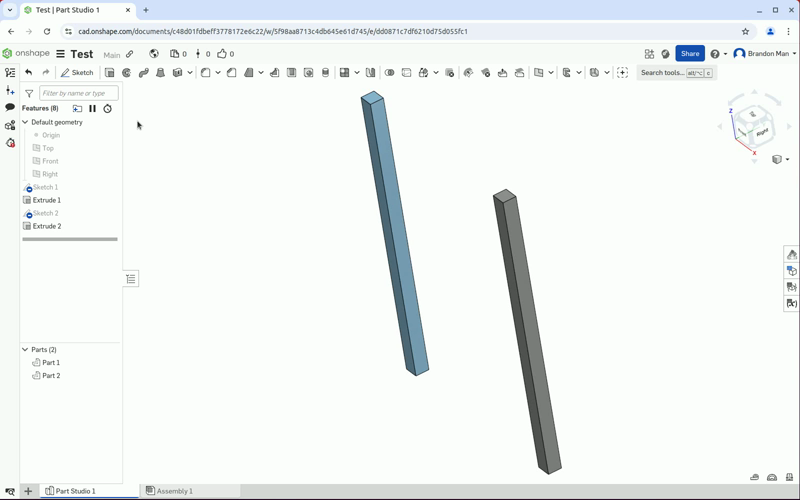
key(down, 2)
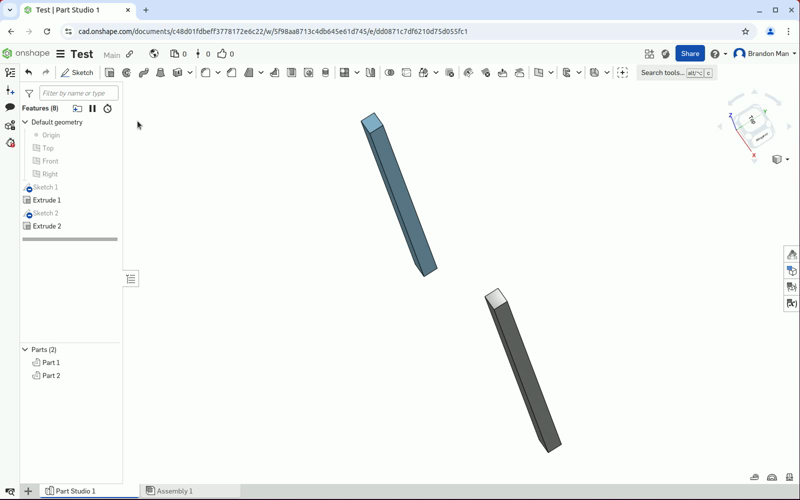
key(up, 2)
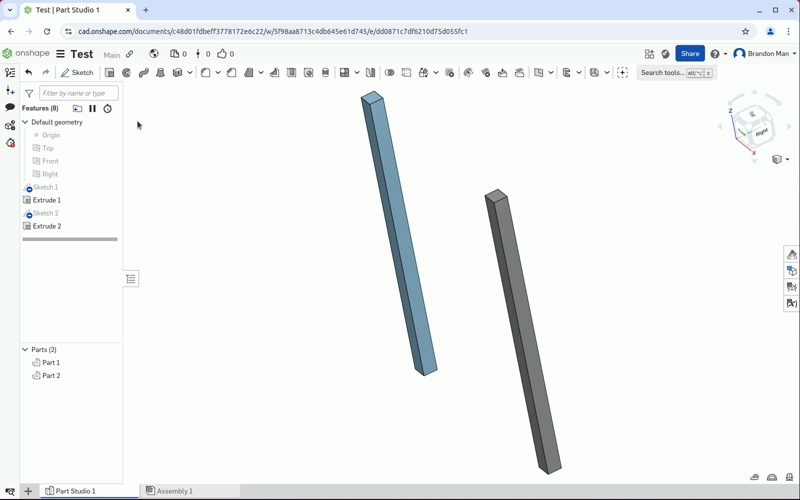
key(right, 2)
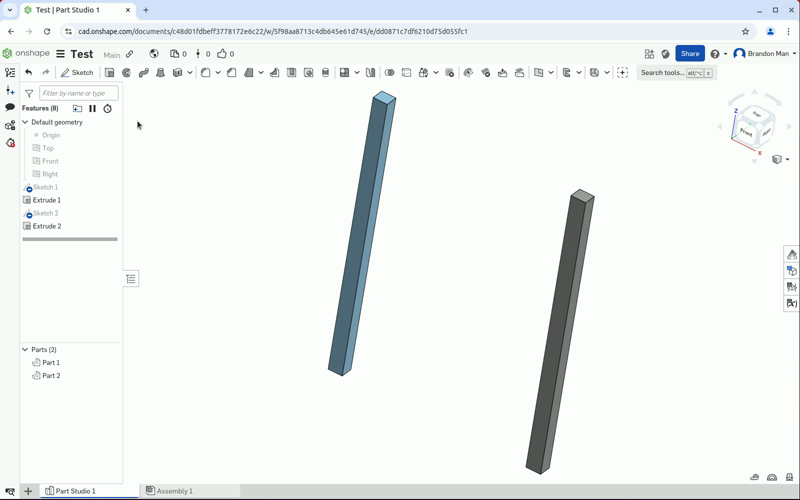
mouse_move(73, 189)
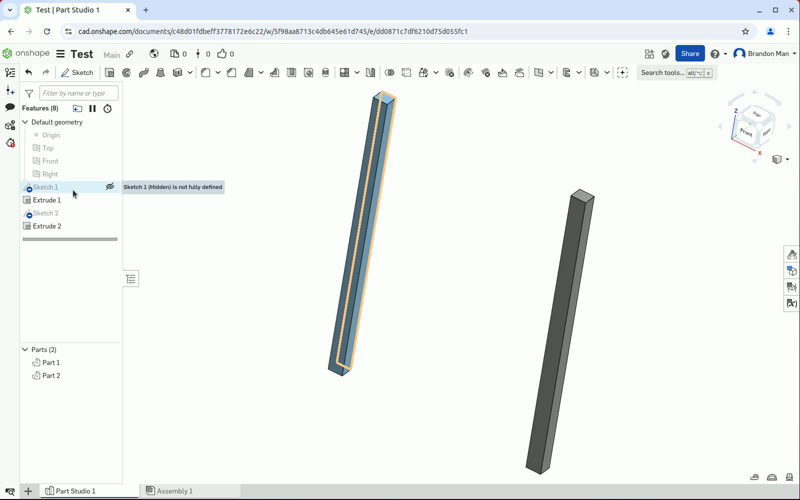
click(73, 189)